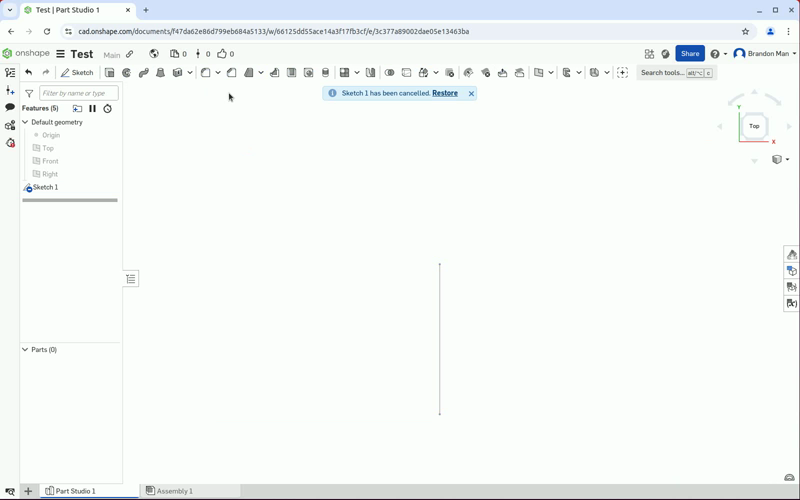
key(shift+h)
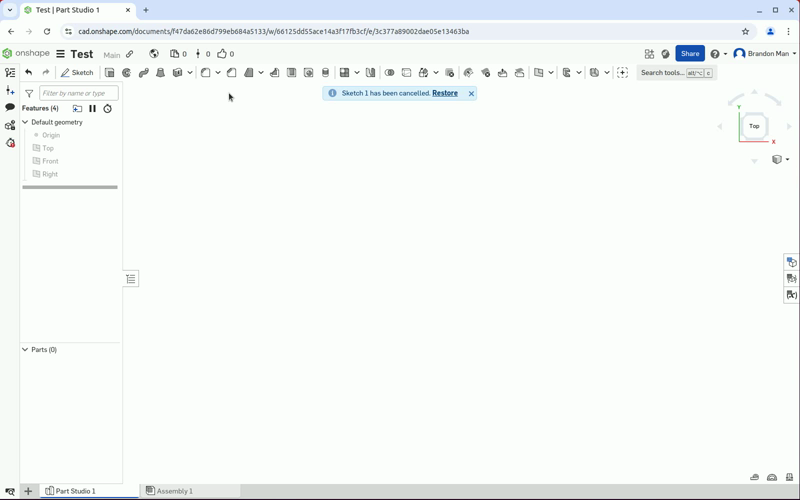
mouse_move(73, 352)
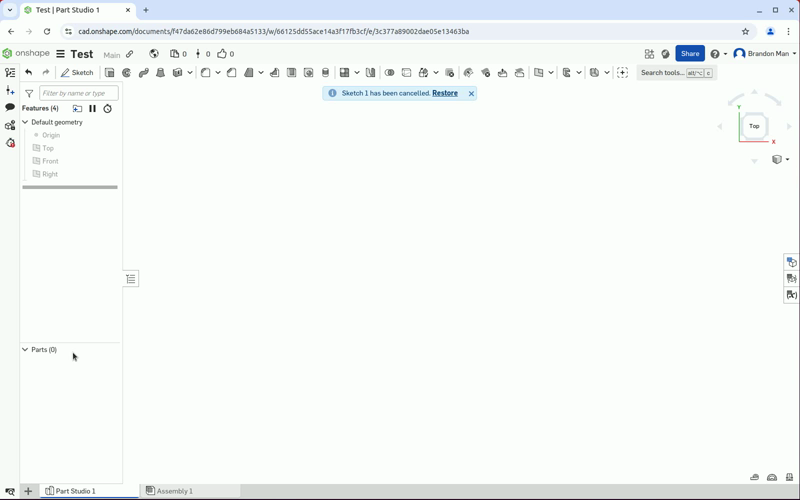
key(y)
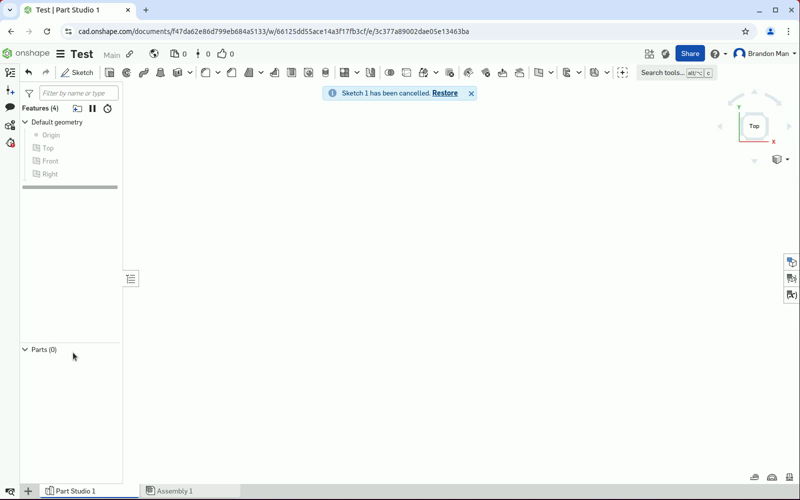
key(shift+p)
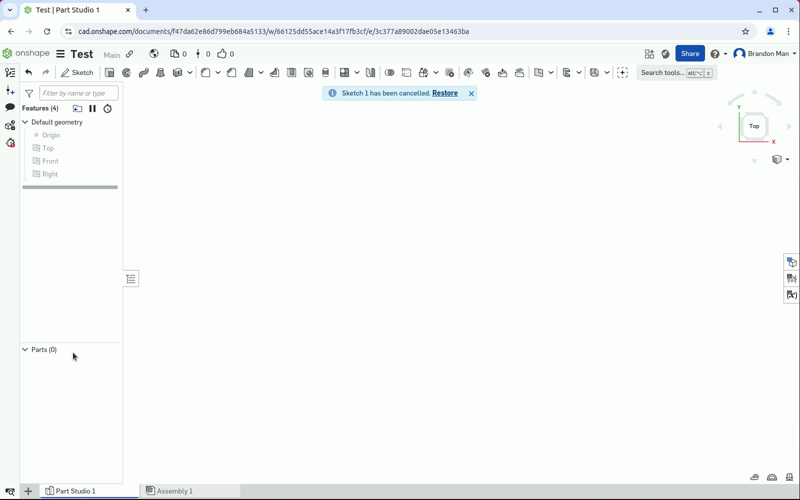
key(space)
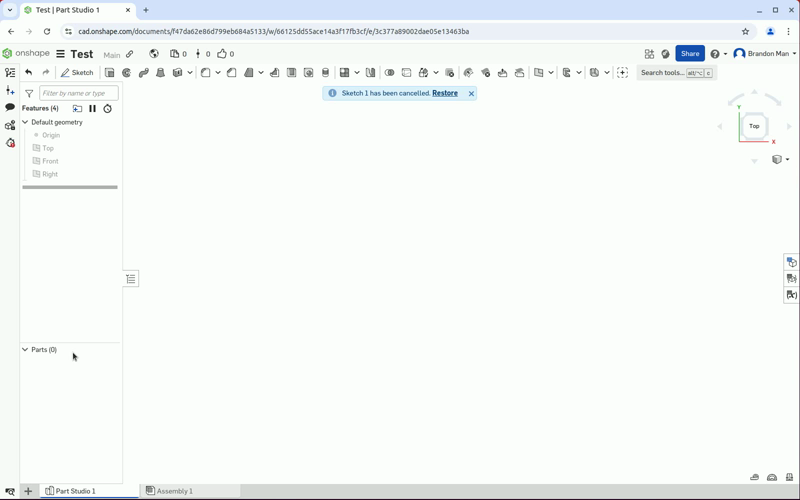
key_down(shift)
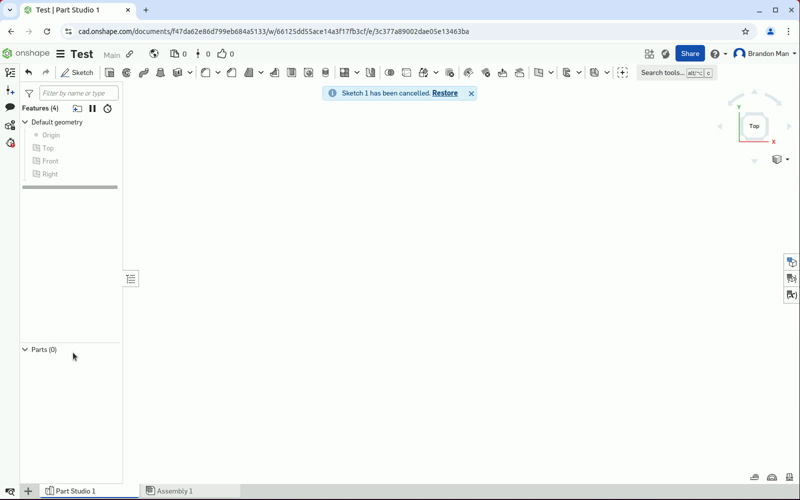
key(up)
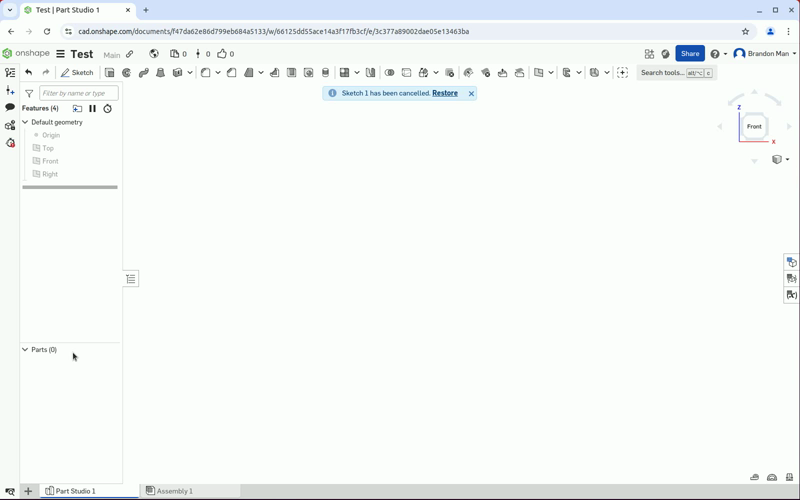
key_up(shift)
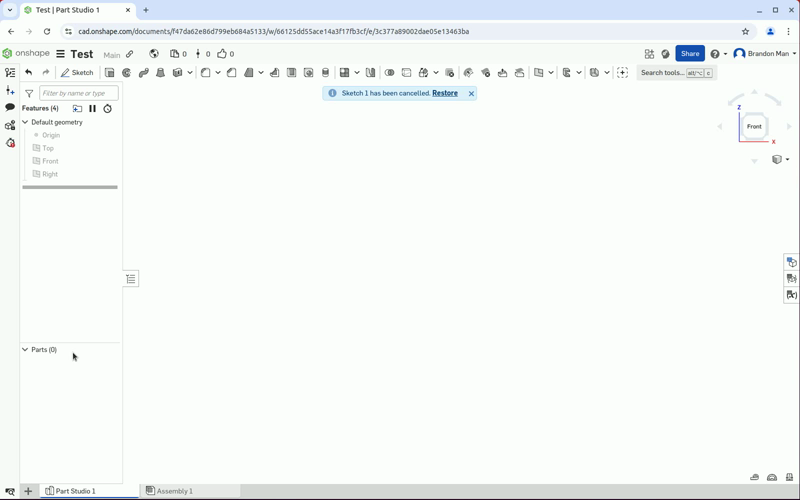
mouse_move(73, 352)
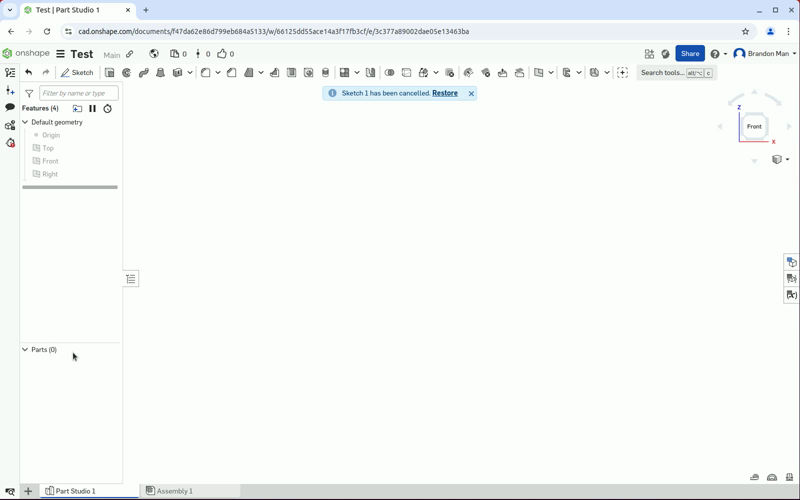
key(shift+y)
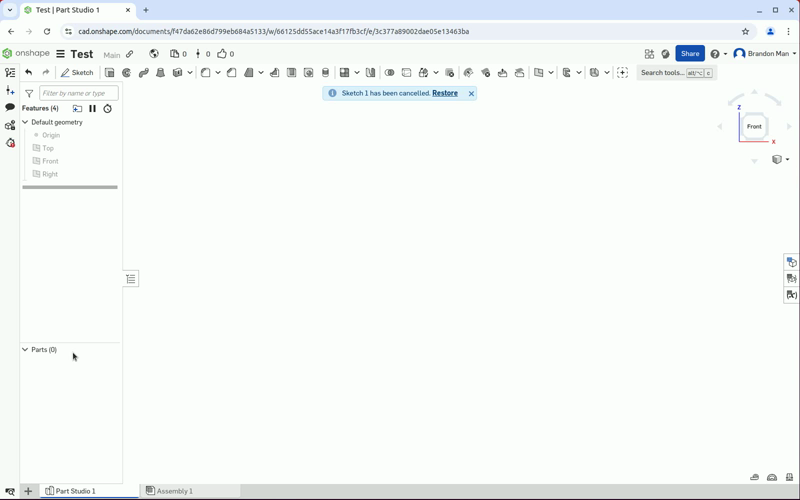
key(shift+s)
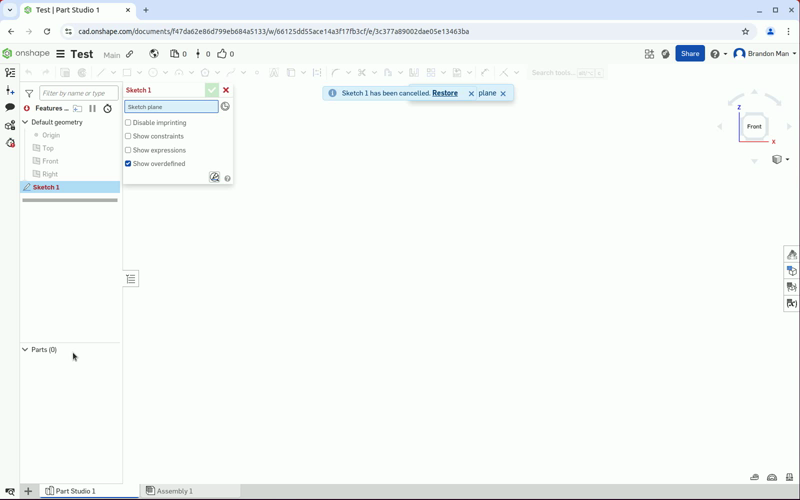
mouse_move(73, 163)
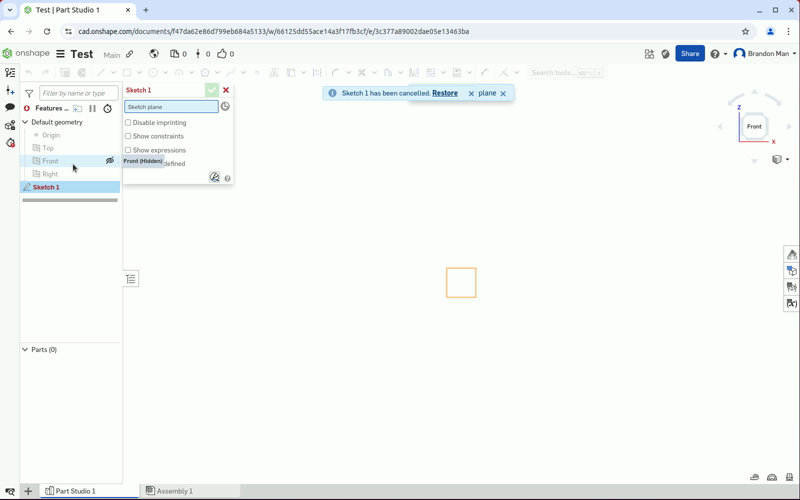
click(73, 163)
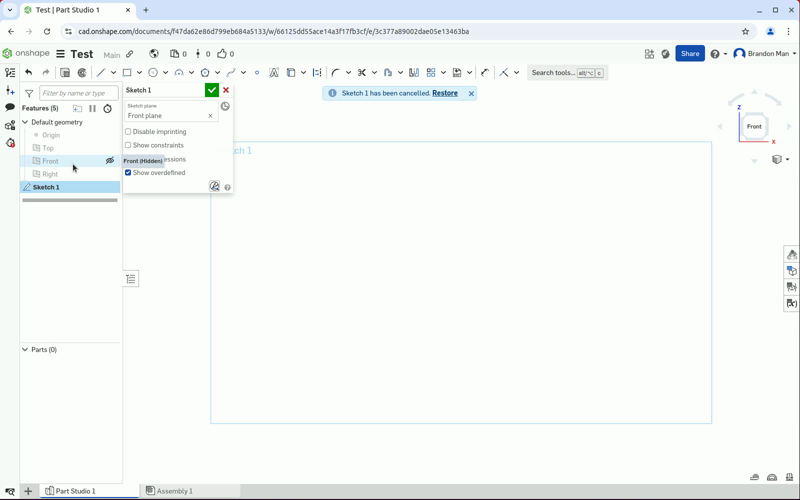
mouse_move(73, 352)
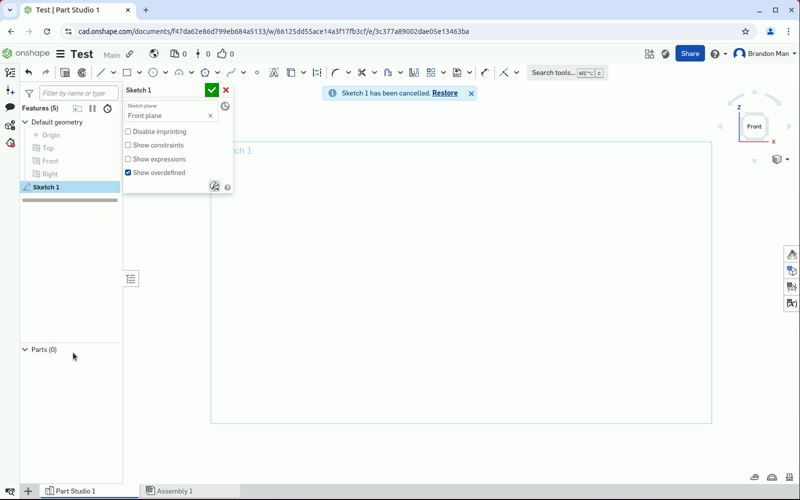
key(y)
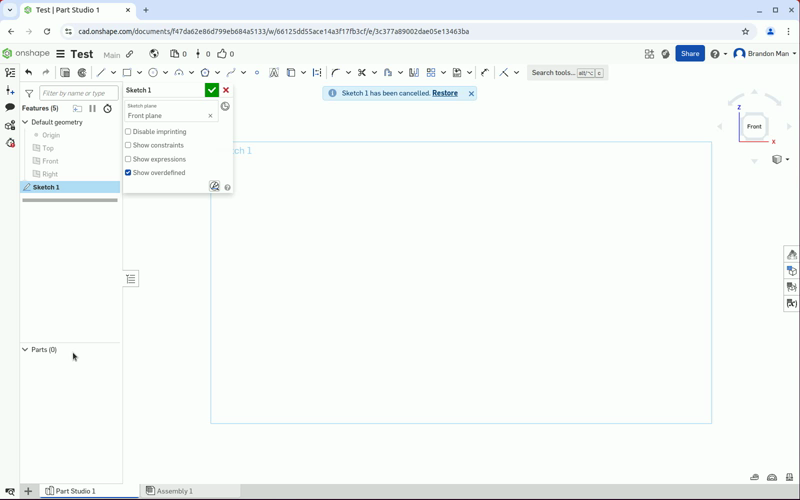
key(l)
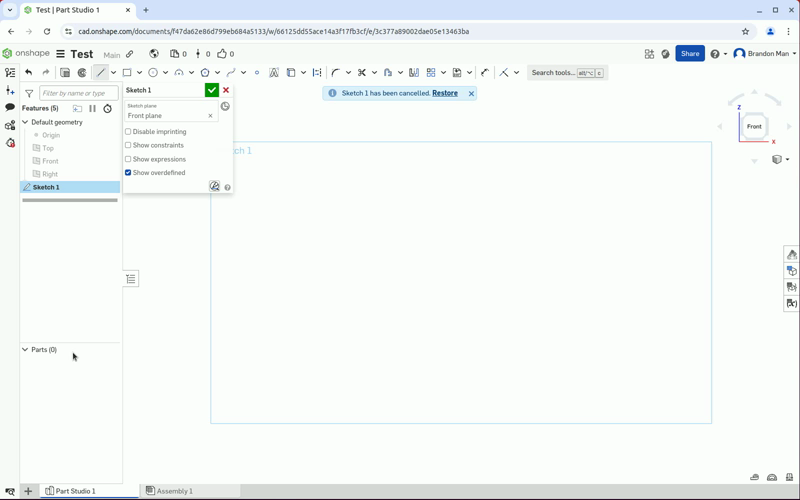
key_down(shift)
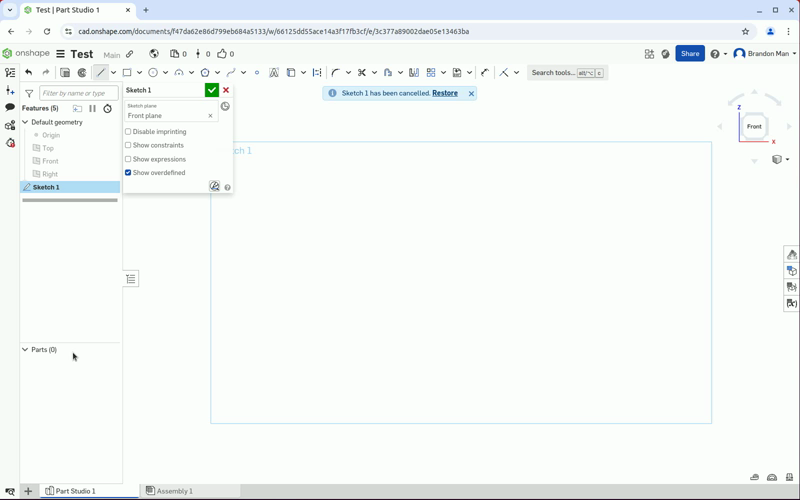
mouse_move(348, 282)
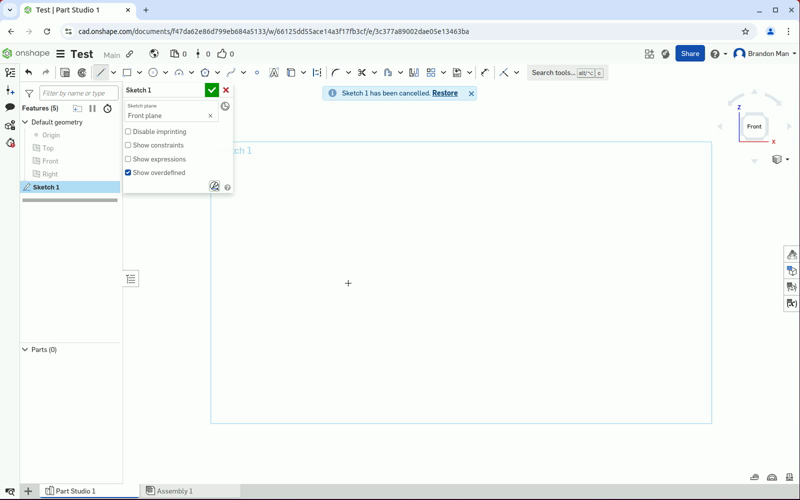
click(348, 282)
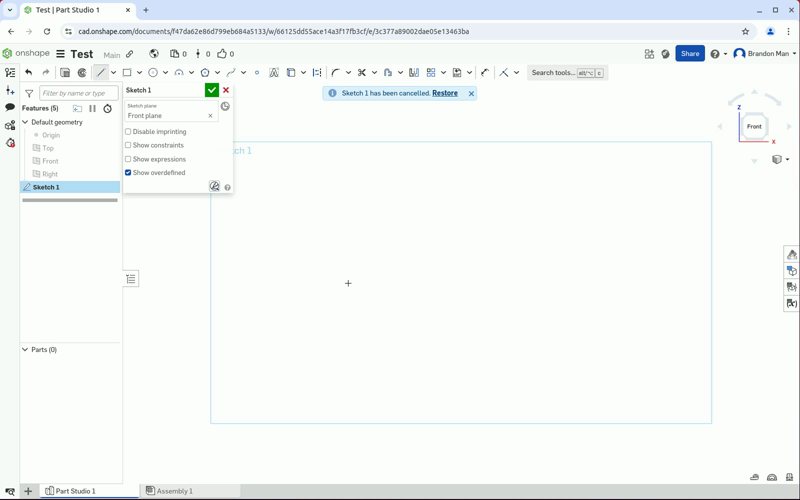
key_up(shift)
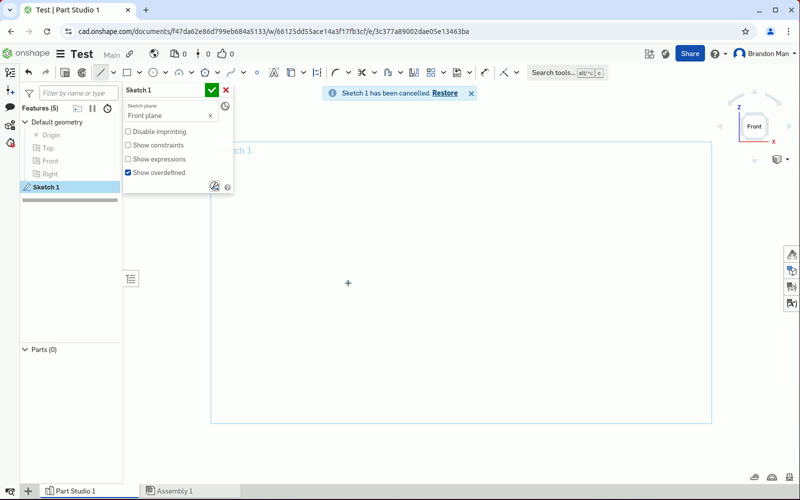
key_down(shift)
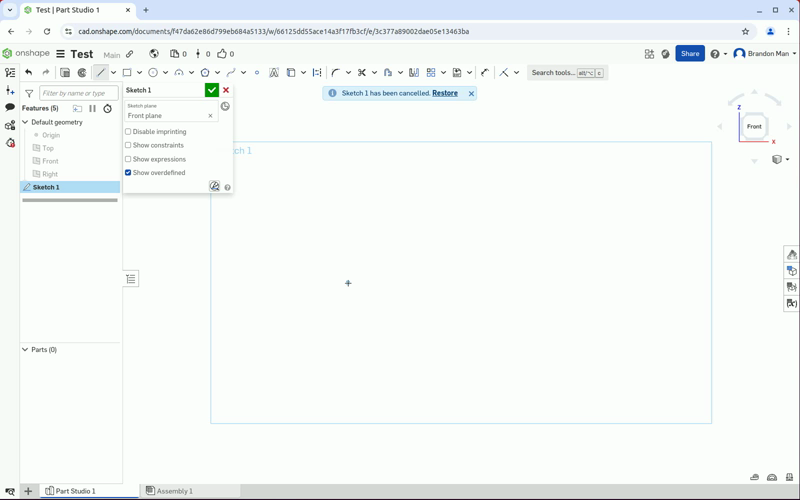
mouse_move(460, 282)
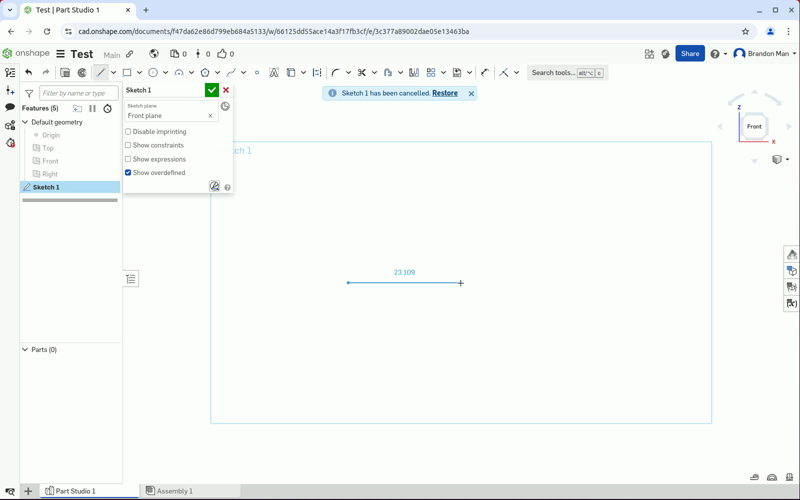
click(460, 282)
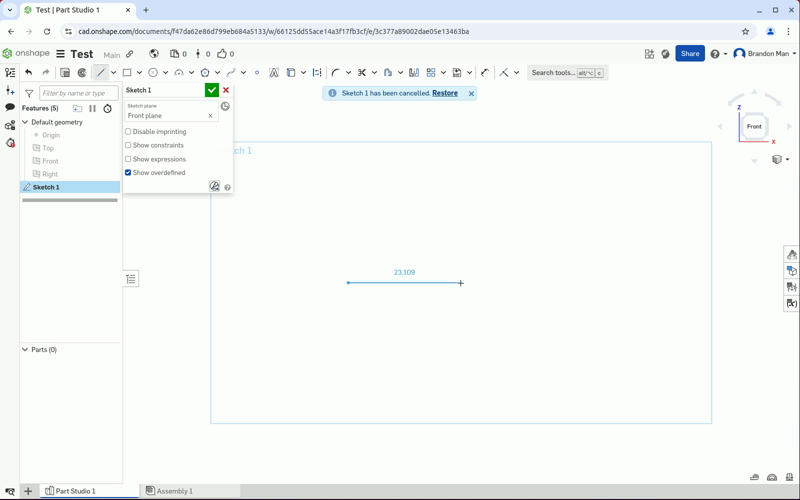
key_up(shift)
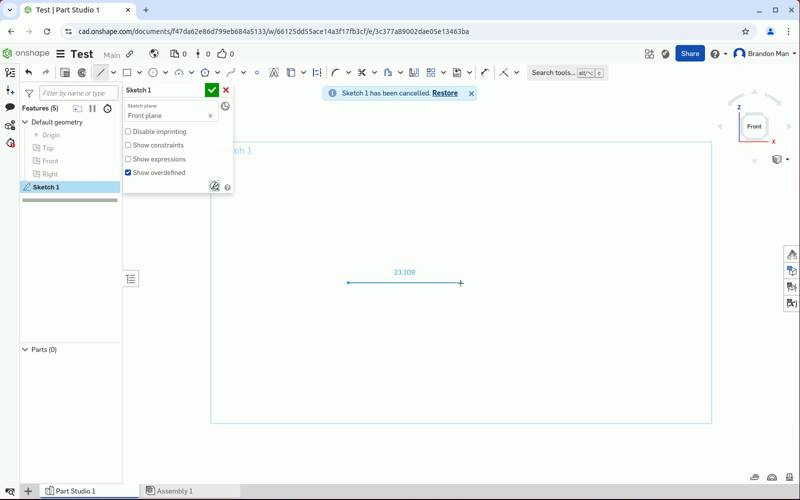
key_down(shift)
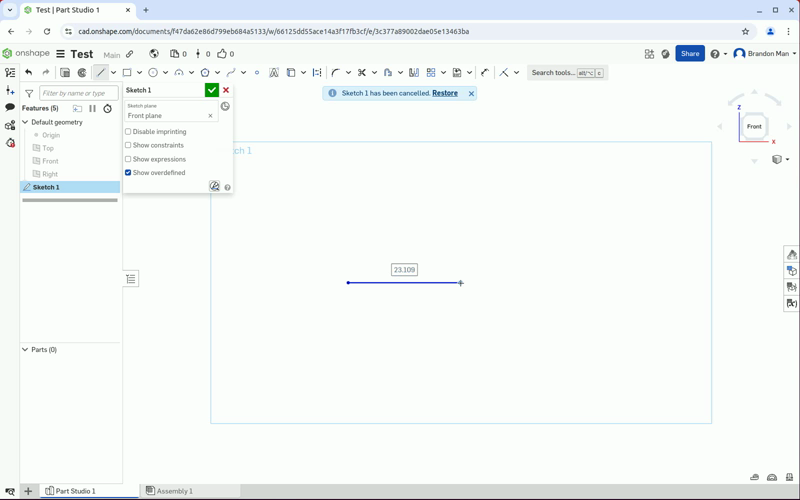
mouse_move(460, 170)
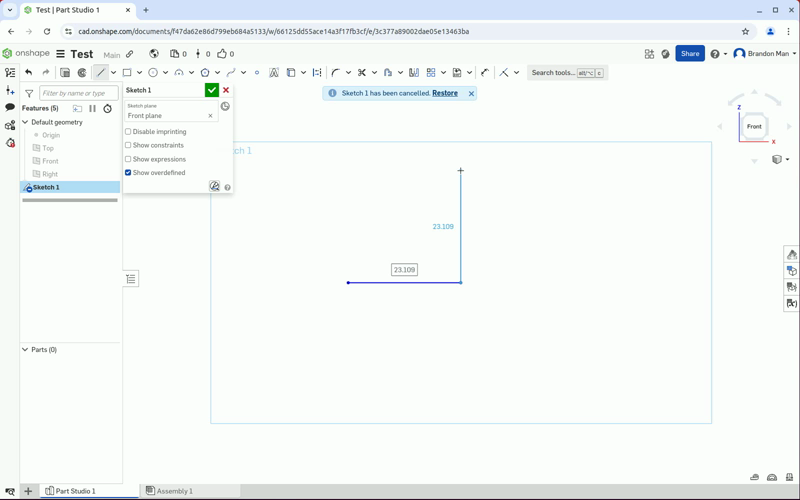
click(460, 170)
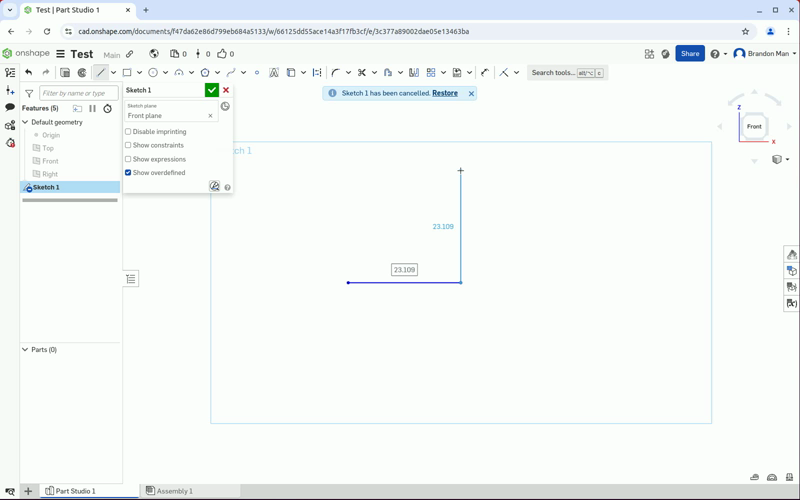
key_up(shift)
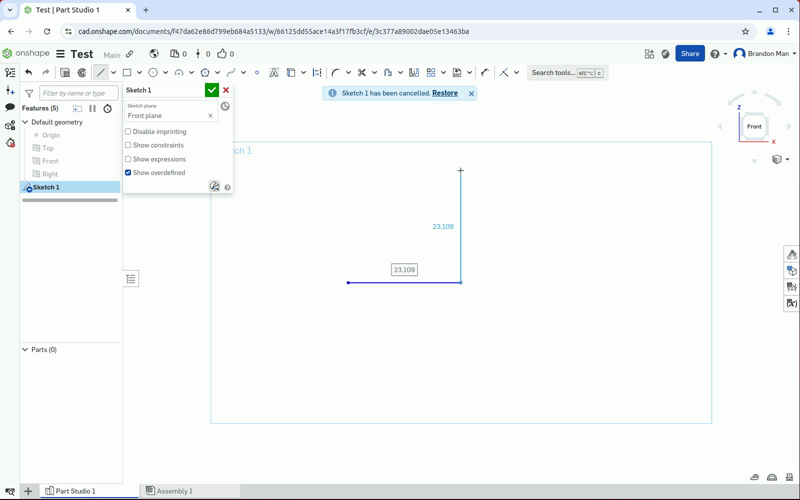
key_down(shift)
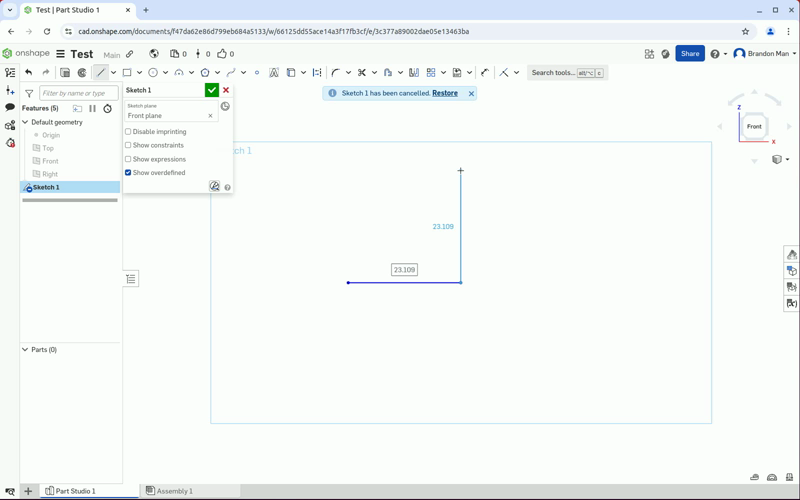
mouse_move(348, 170)
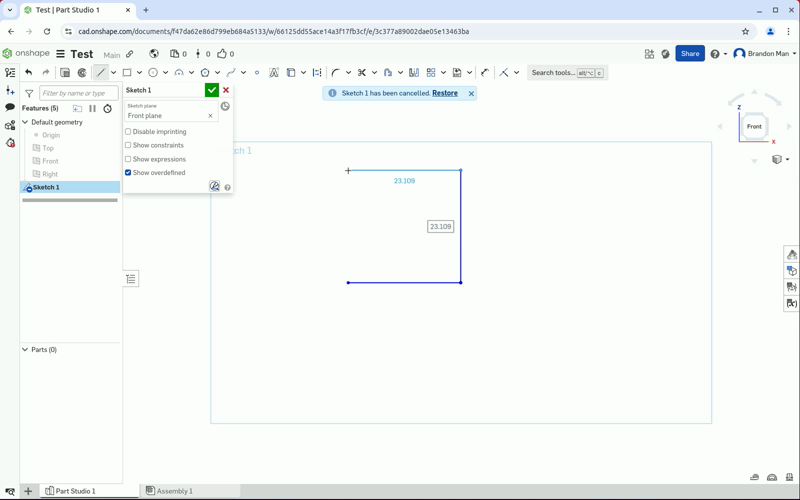
click(348, 170)
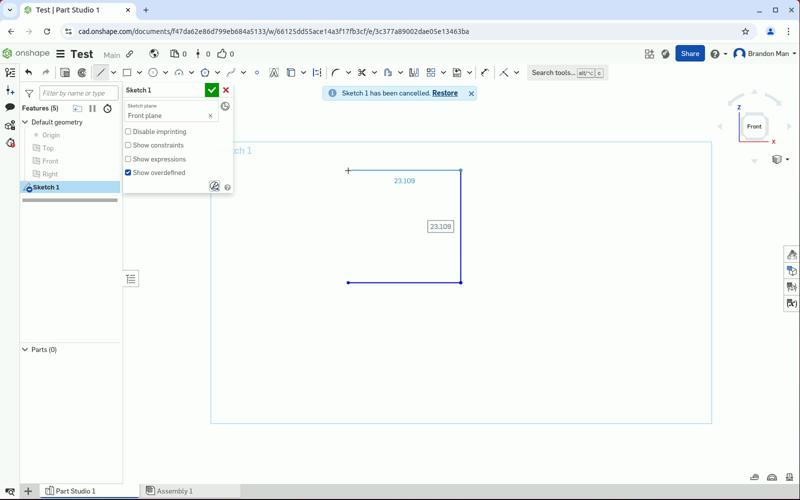
key_up(shift)
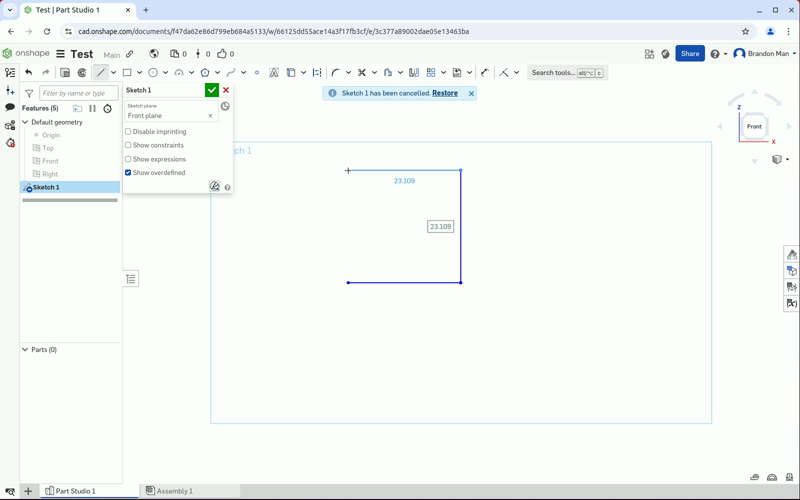
key_down(shift)
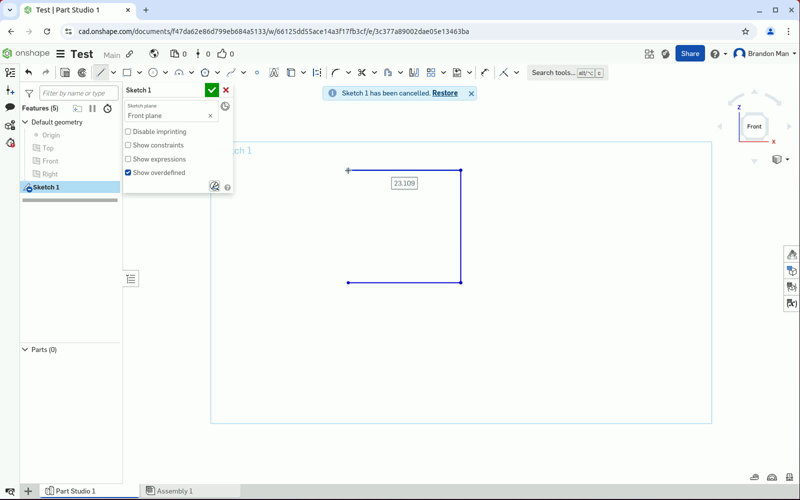
mouse_move(348, 282)
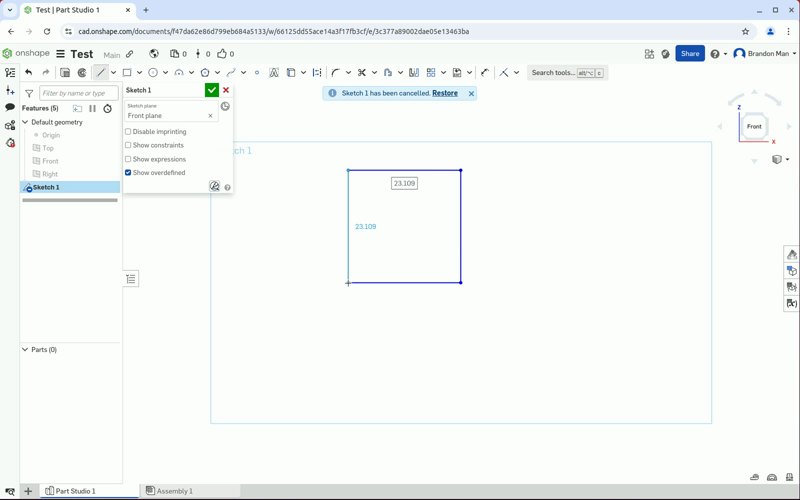
key_up(shift)
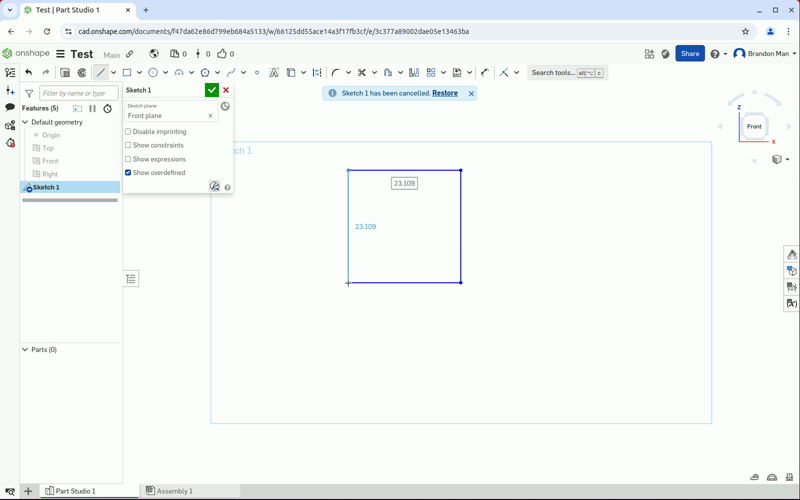
click(348, 282)
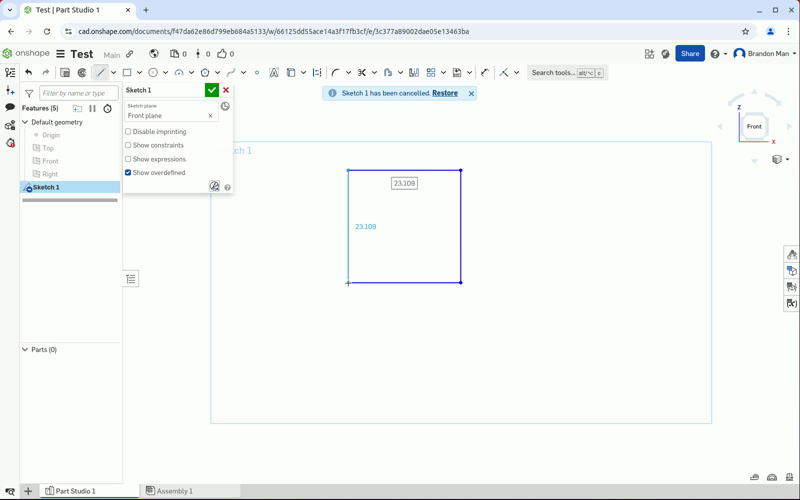
key(esc)
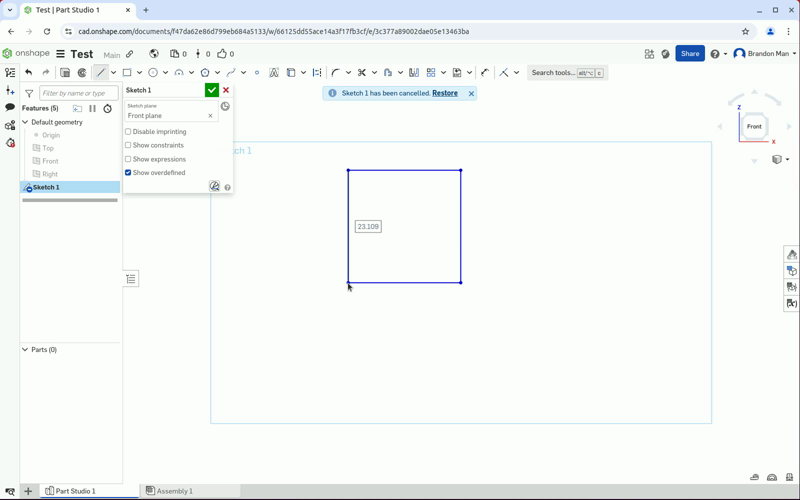
mouse_move(394, 250)
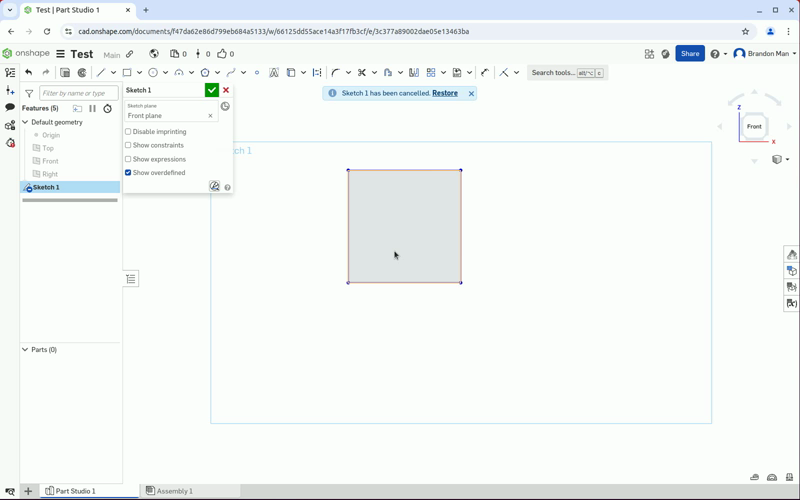
click(394, 250)
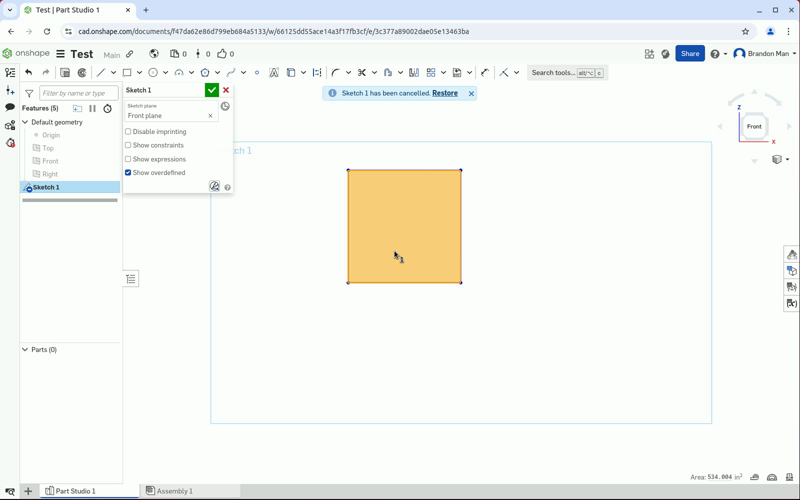
mouse_move(73, 352)
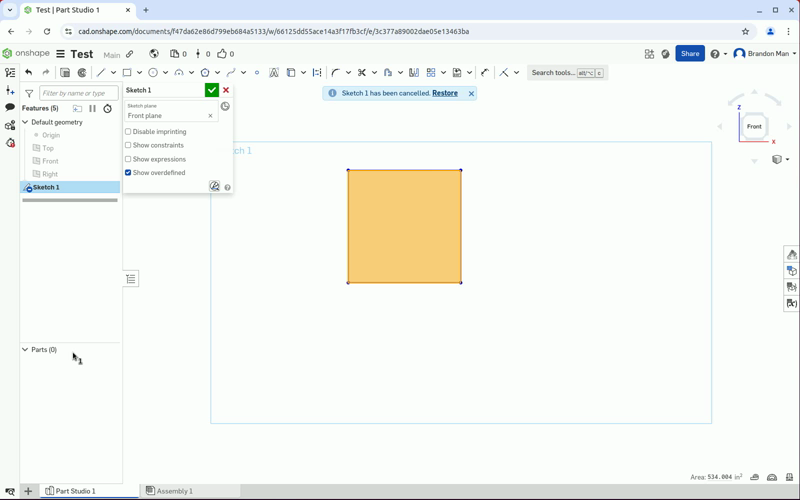
key(shift+y)
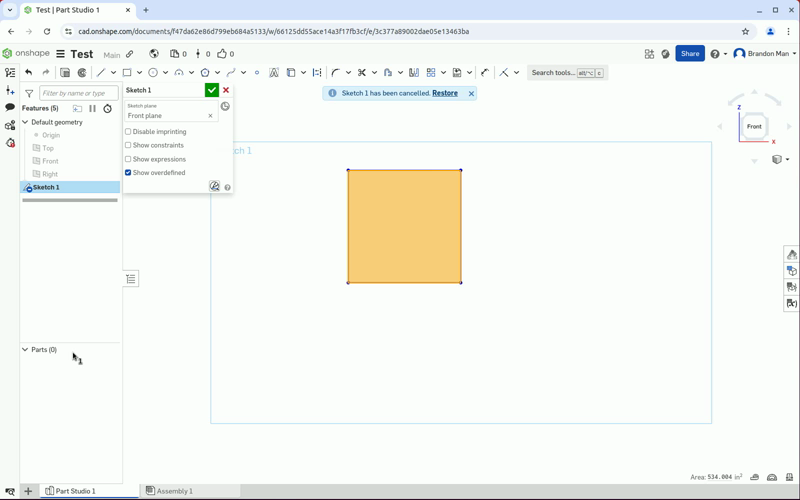
key(shift+e)
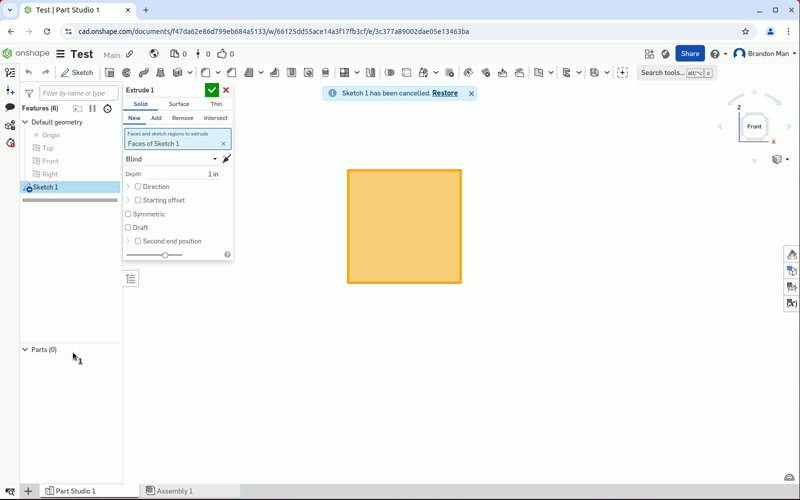
mouse_move(143, 106)
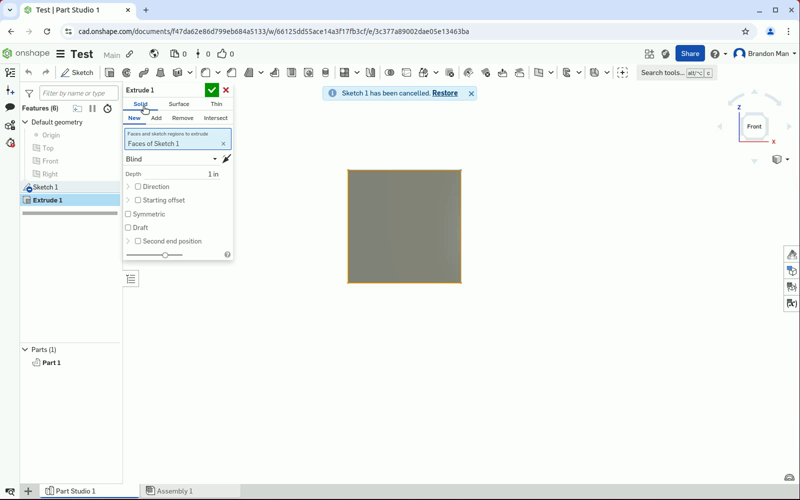
click(143, 106)
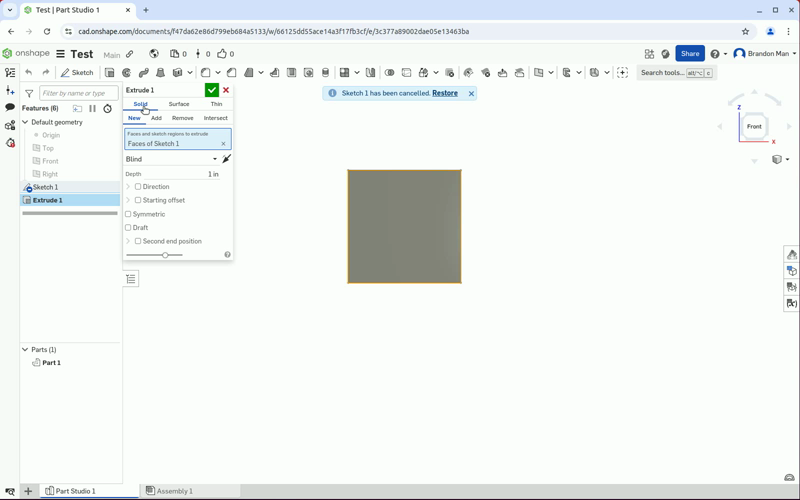
mouse_move(137, 120)
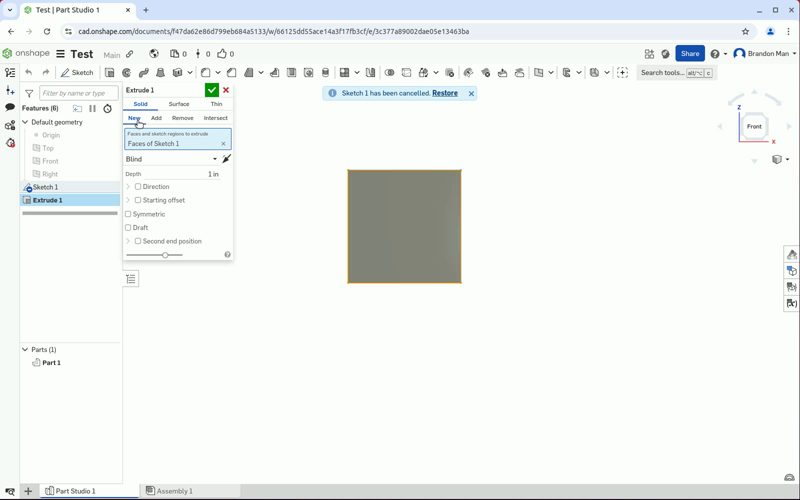
click(137, 120)
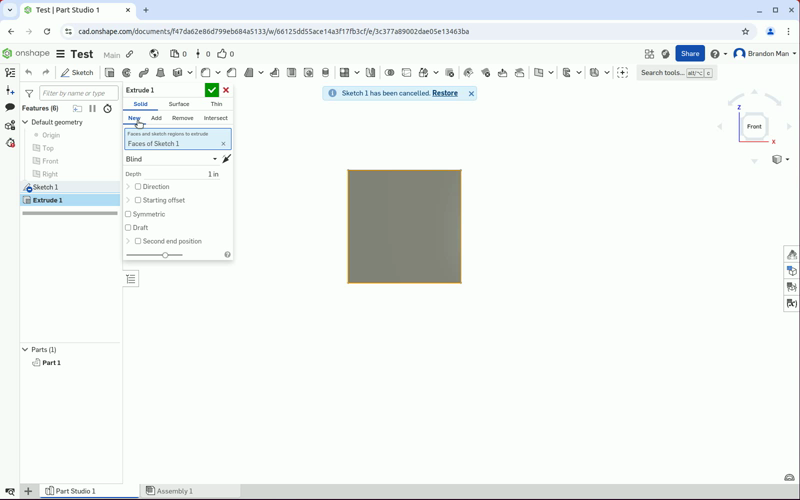
key(tab, 4)
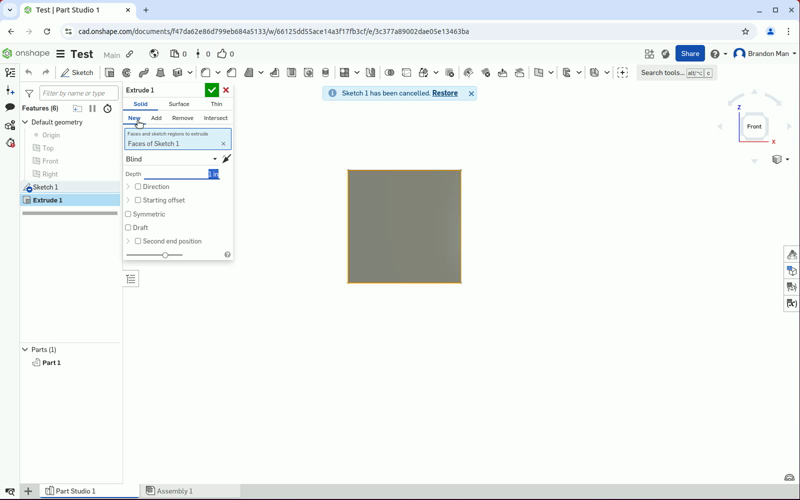
text(23.108)
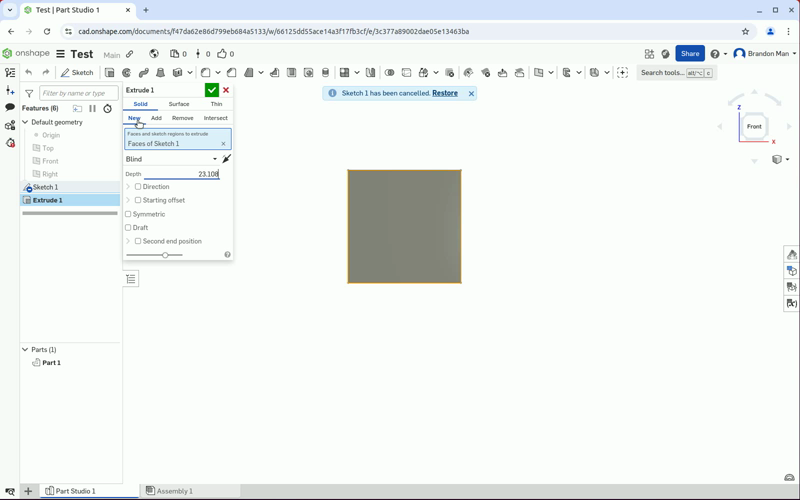
key(enter)
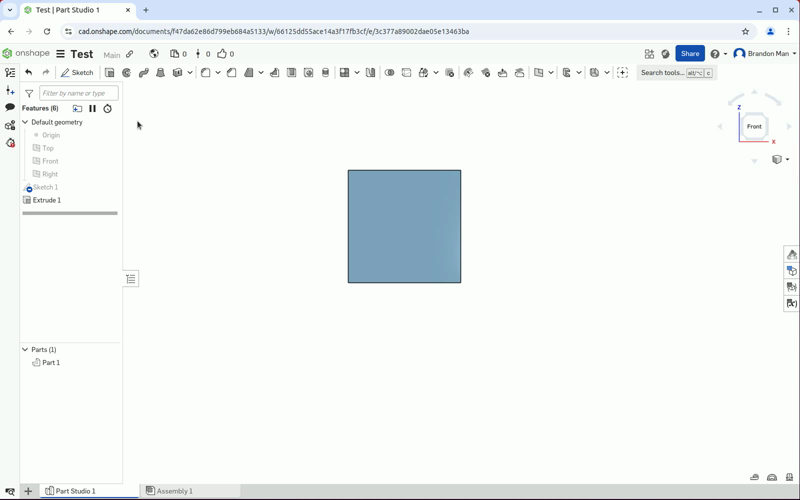
key(shift+h)
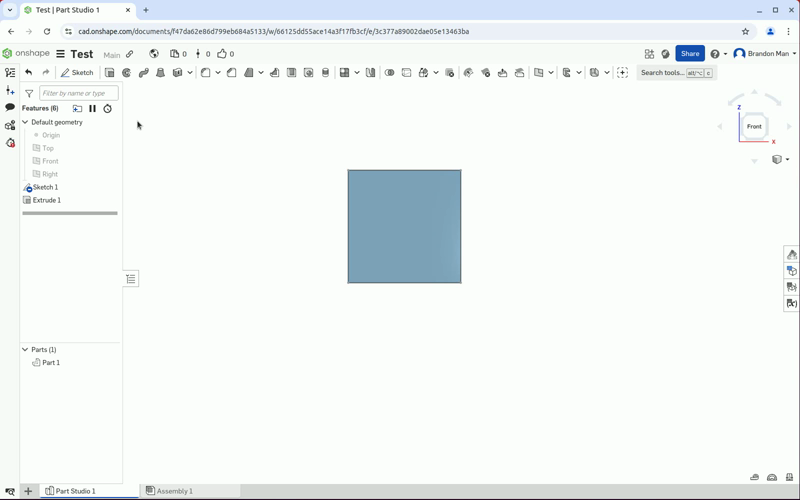
key(shift+h)
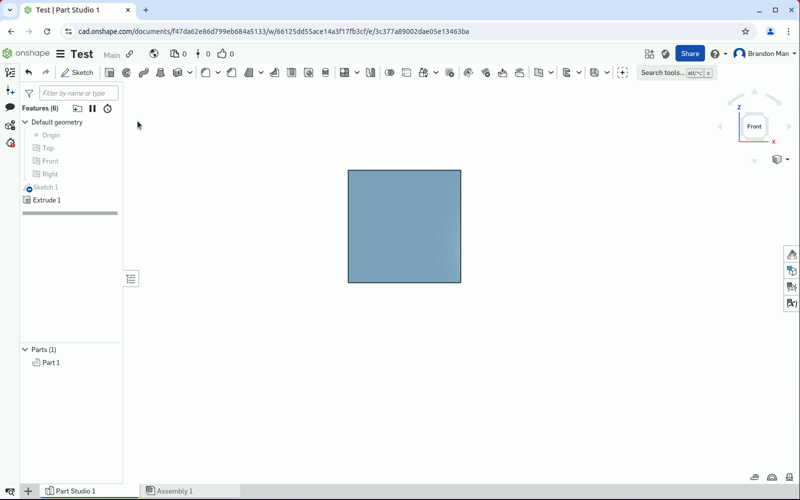
mouse_move(73, 189)
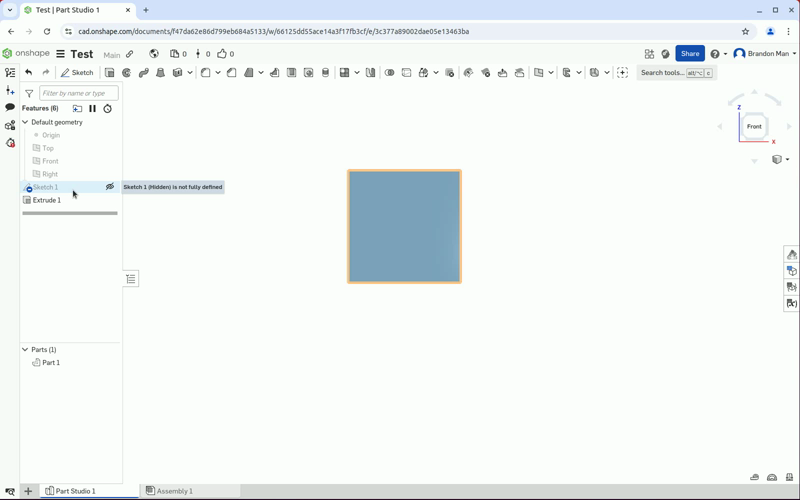
click(73, 189)
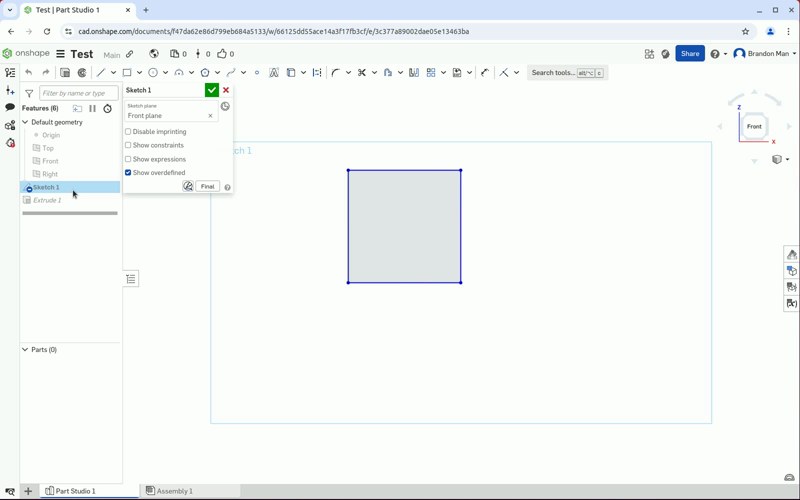
mouse_move(229, 92)
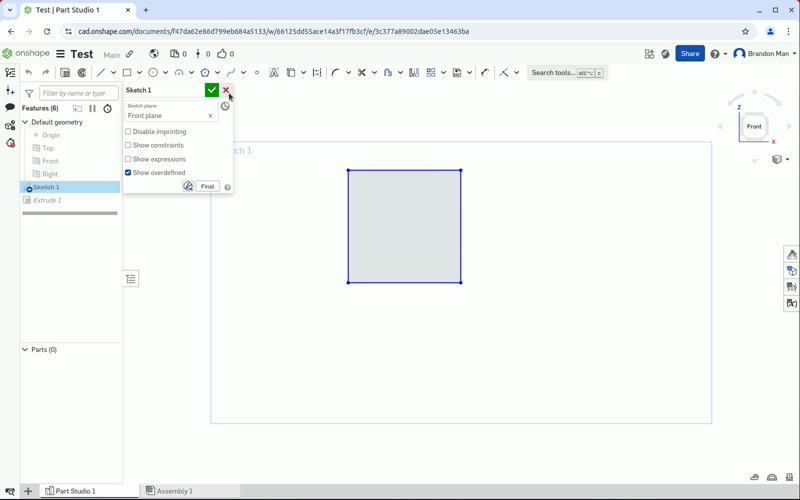
click(229, 92)
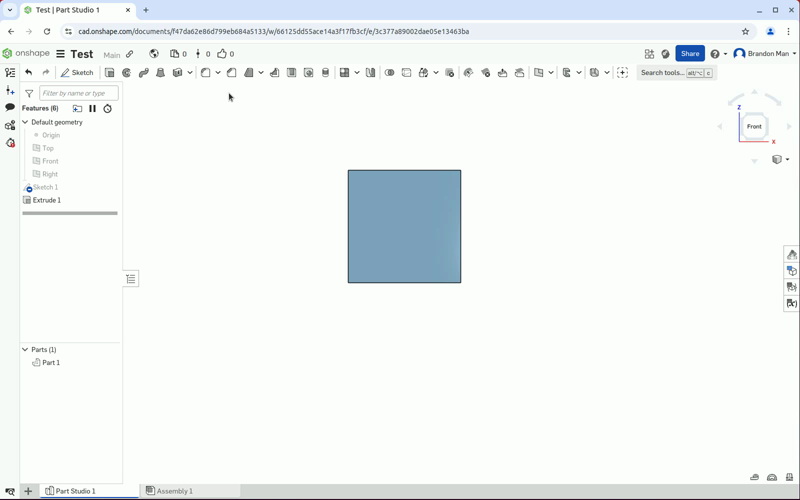
mouse_move(541, 75)
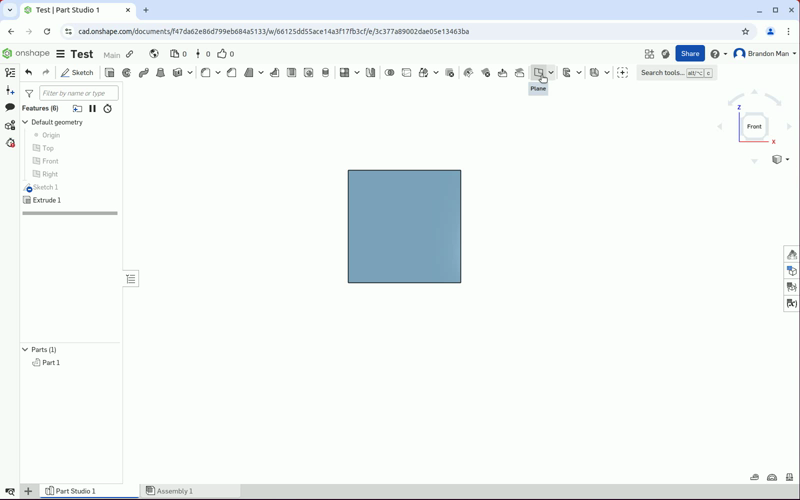
click(541, 75)
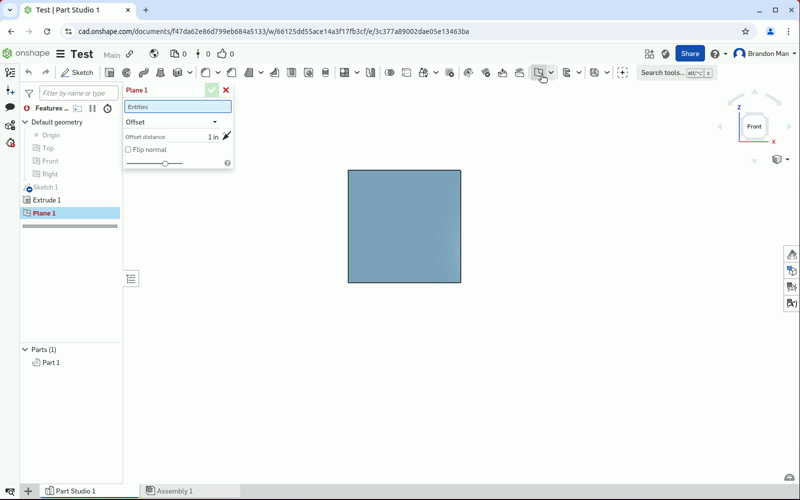
mouse_move(73, 163)
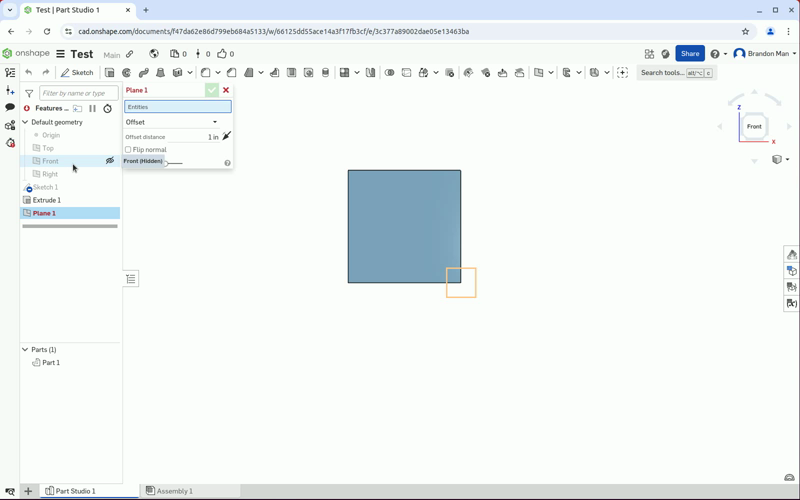
click(73, 163)
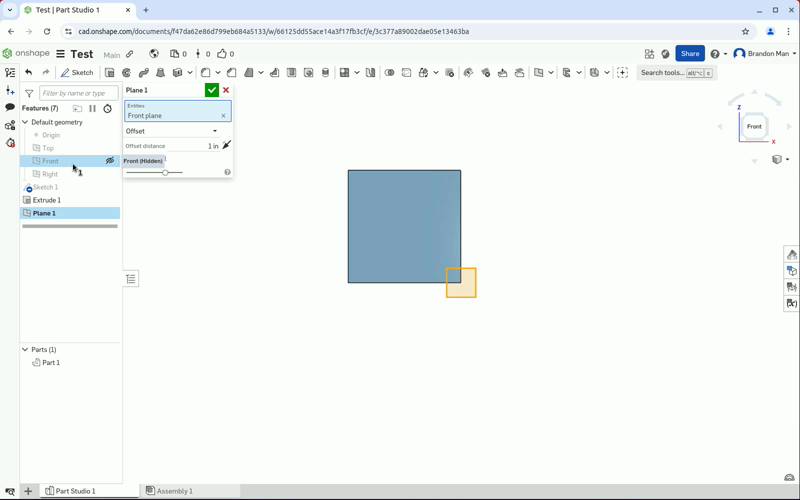
key(tab, 2)
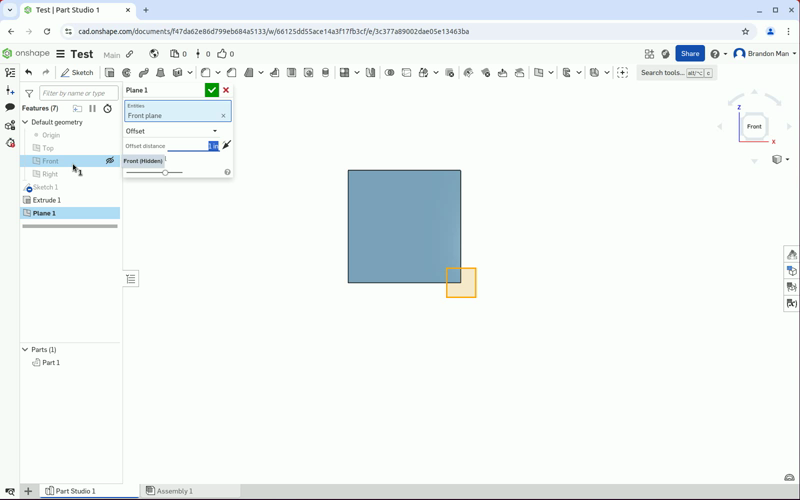
text(23.108)
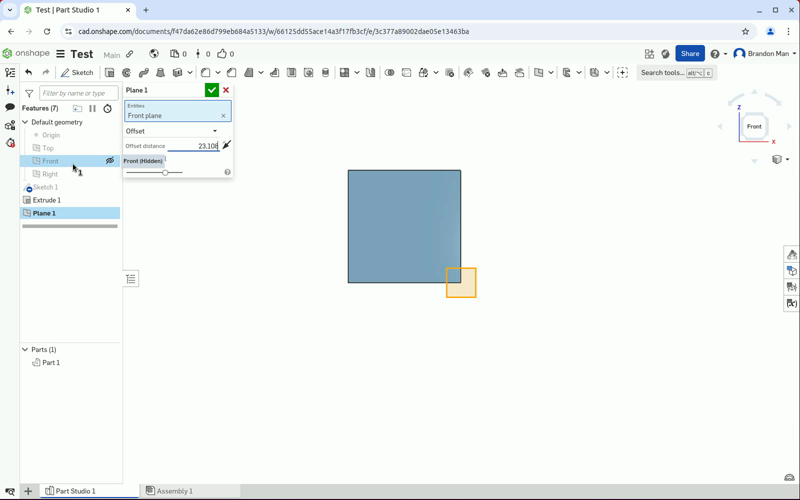
key(enter, 2)
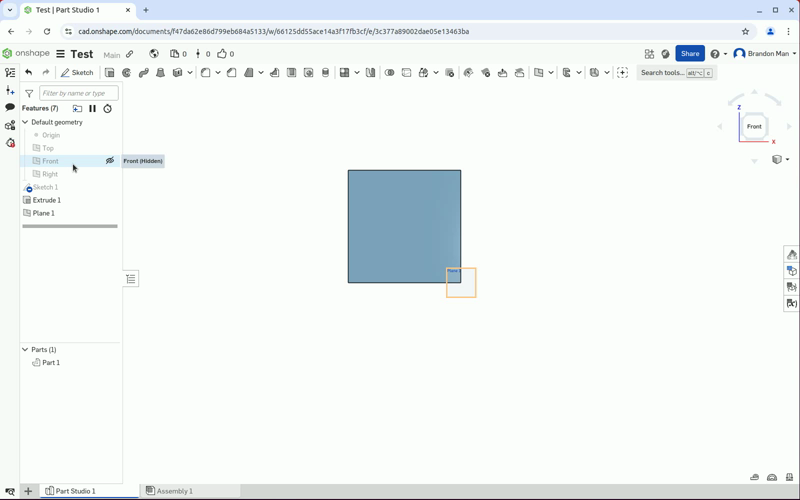
key(shift+s)
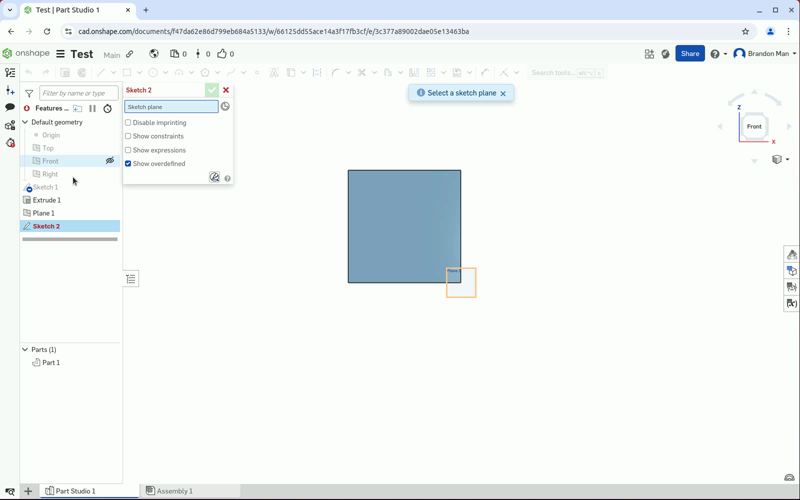
mouse_move(73, 215)
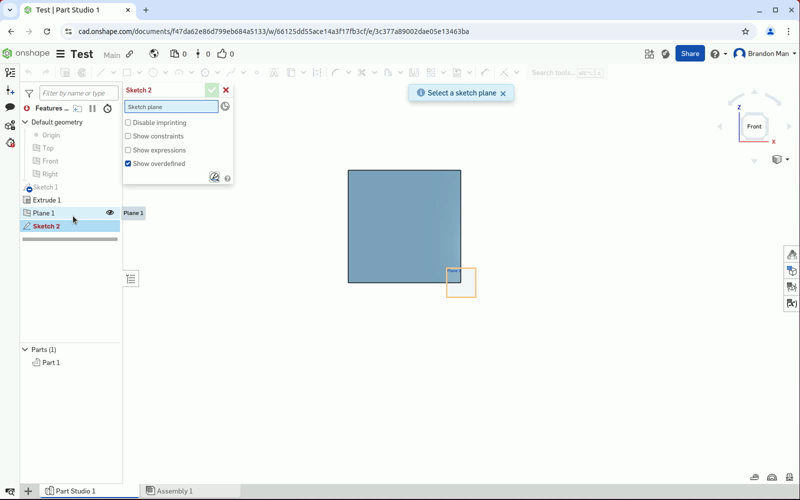
click(73, 215)
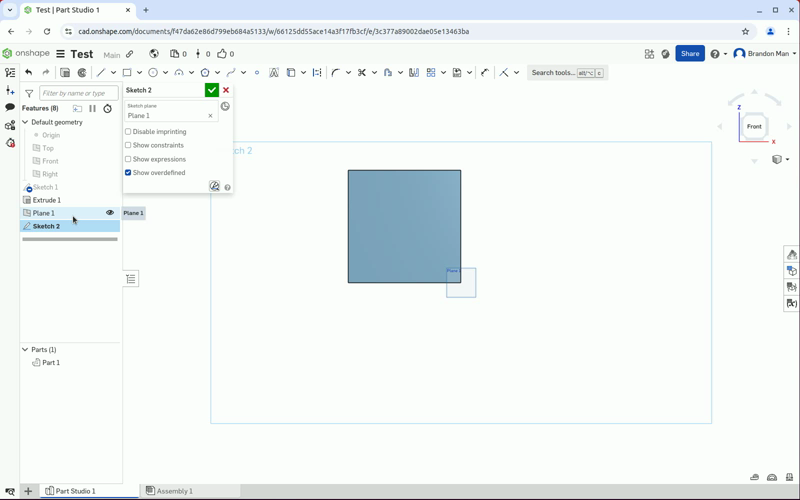
mouse_move(73, 352)
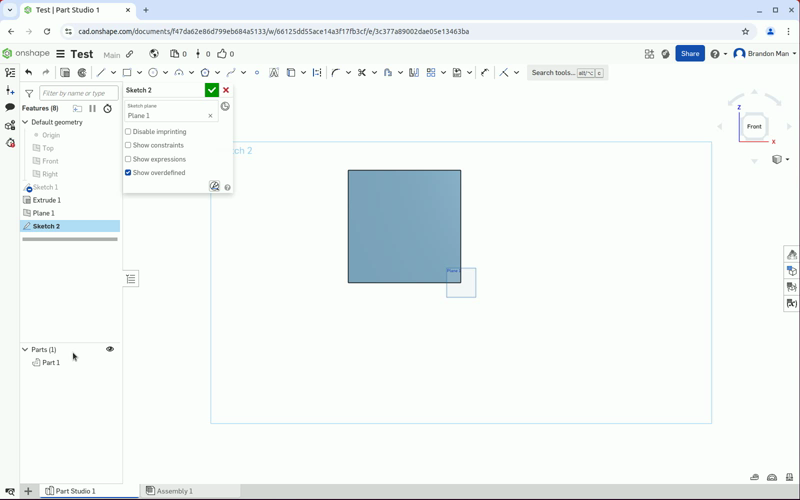
key(y)
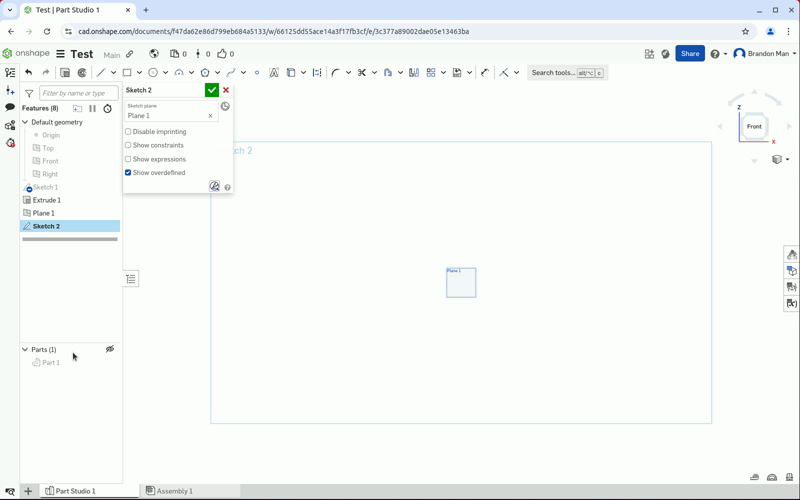
key(l)
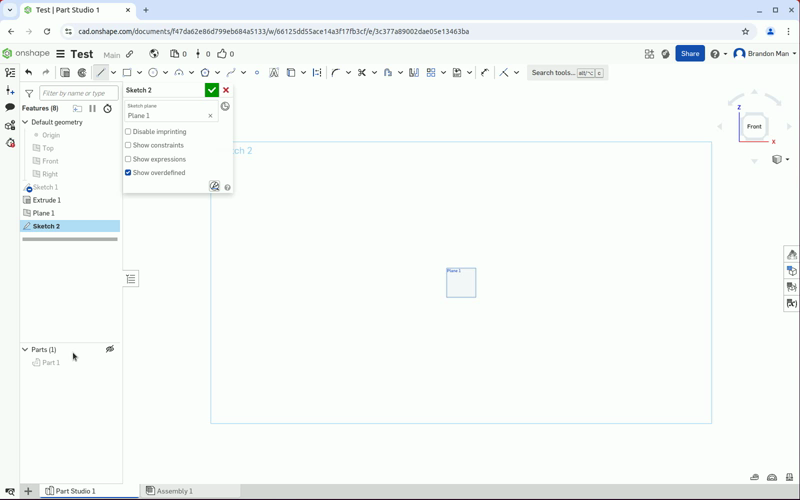
key_down(shift)
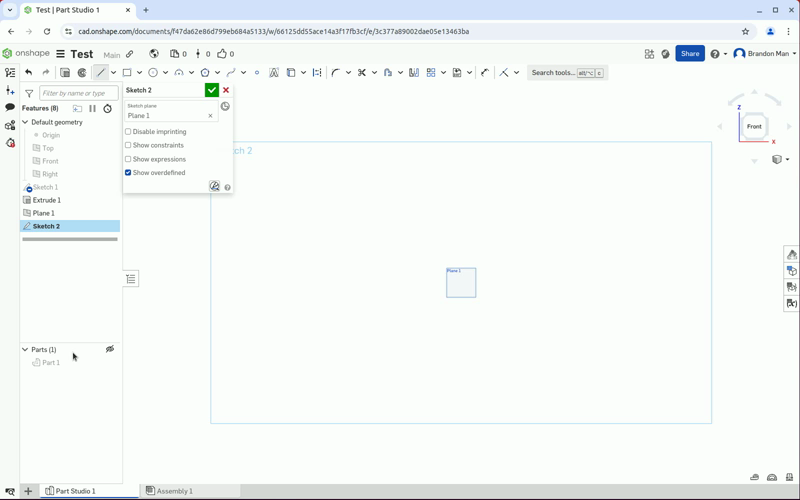
mouse_move(404, 226)
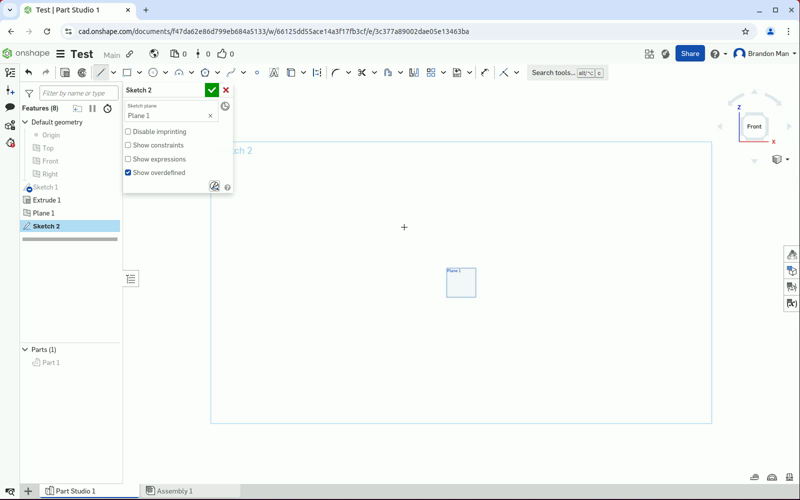
click(404, 226)
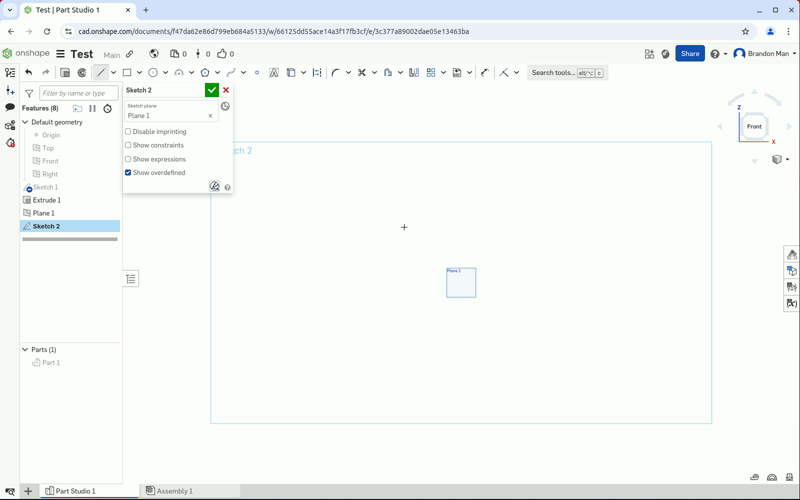
key_up(shift)
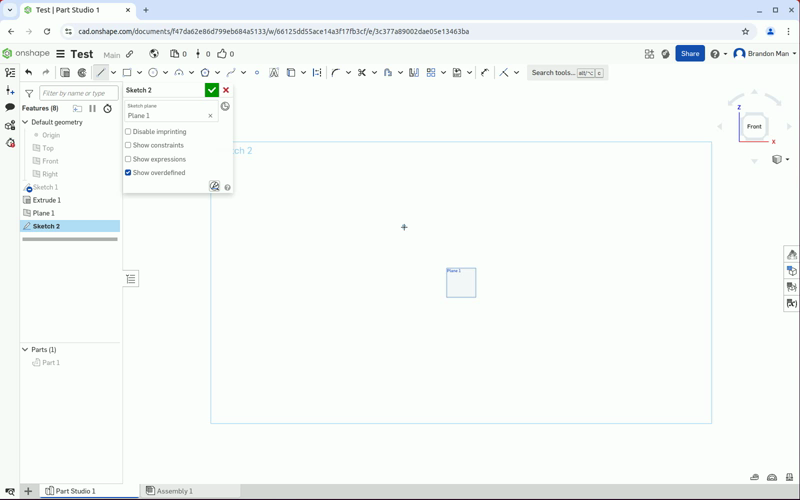
key_down(shift)
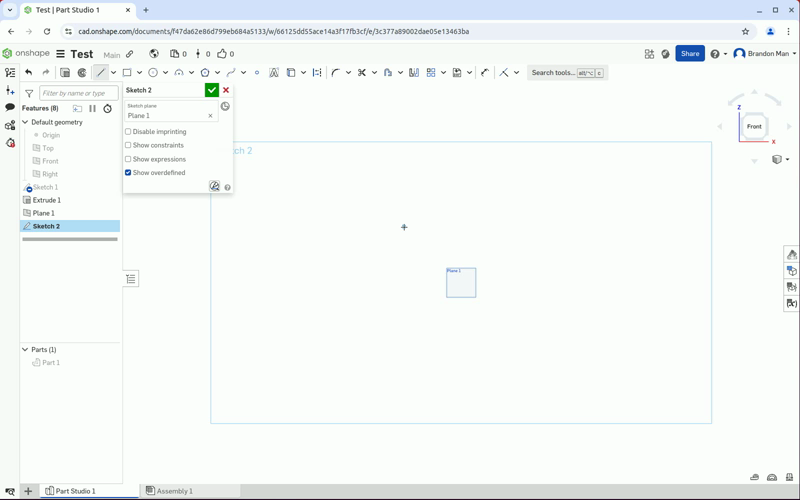
mouse_move(434, 226)
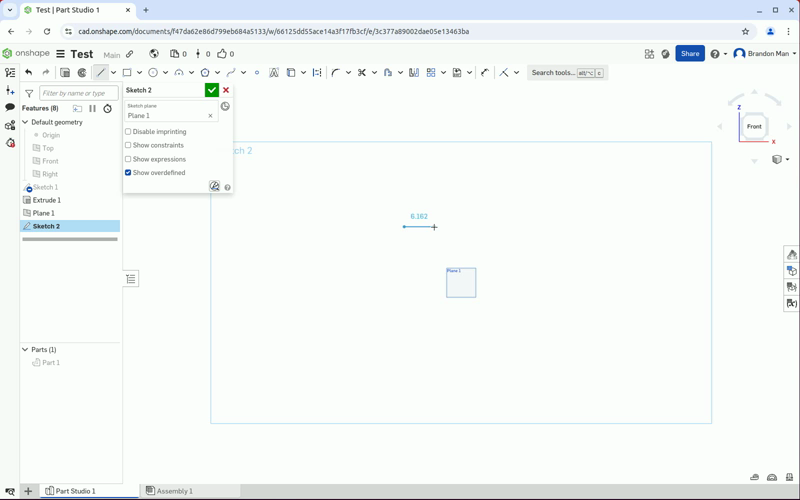
mouse_move(461, 226)
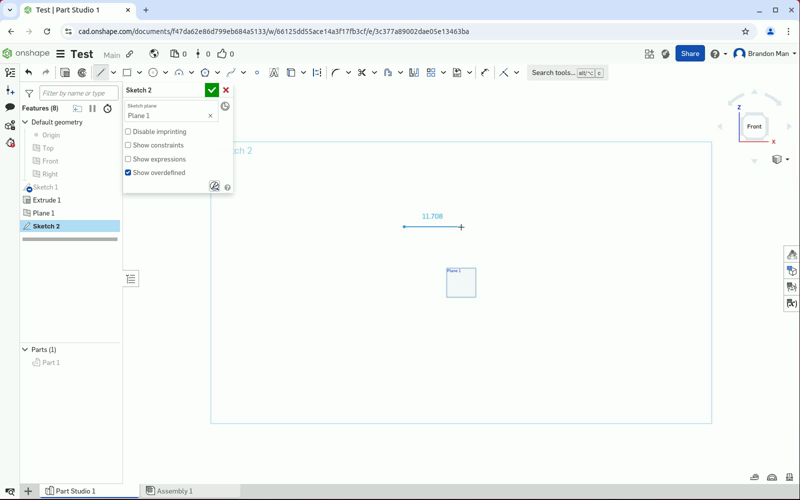
click(461, 226)
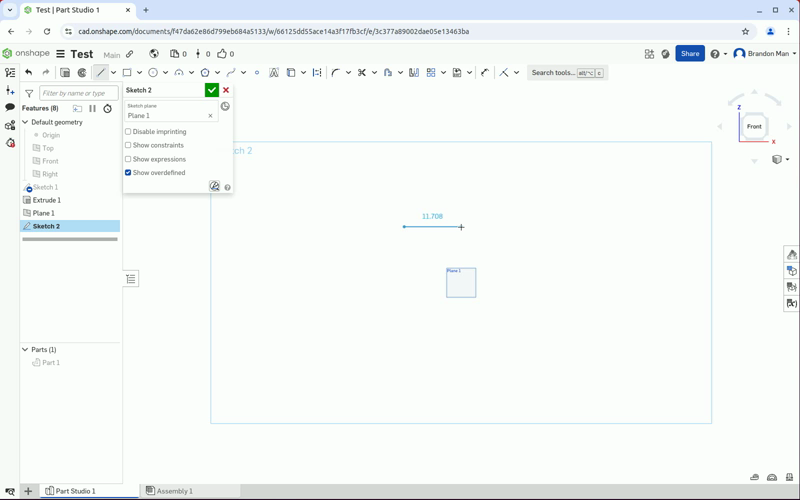
key_up(shift)
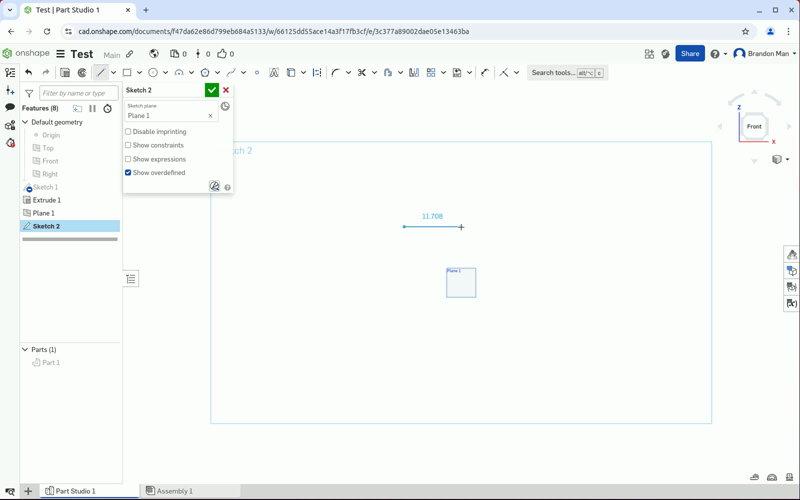
key_down(shift)
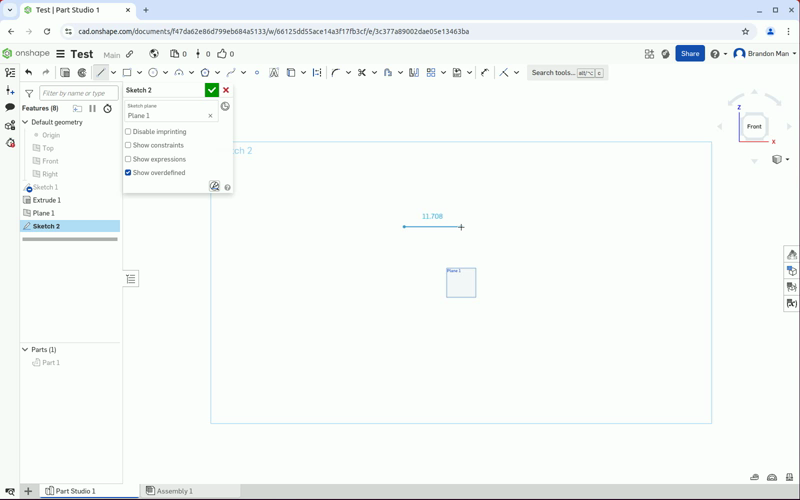
mouse_move(491, 226)
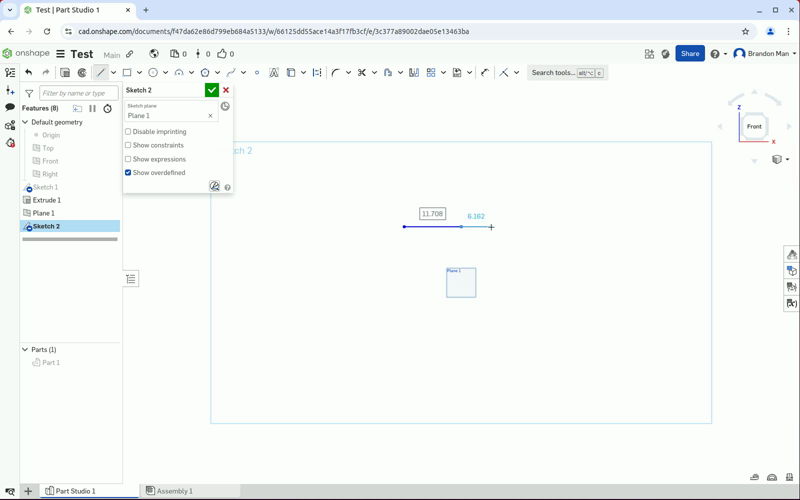
mouse_move(461, 169)
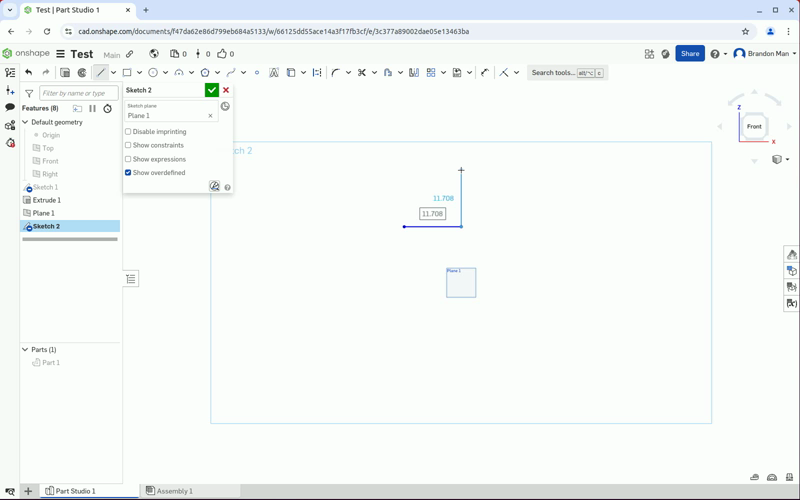
click(461, 169)
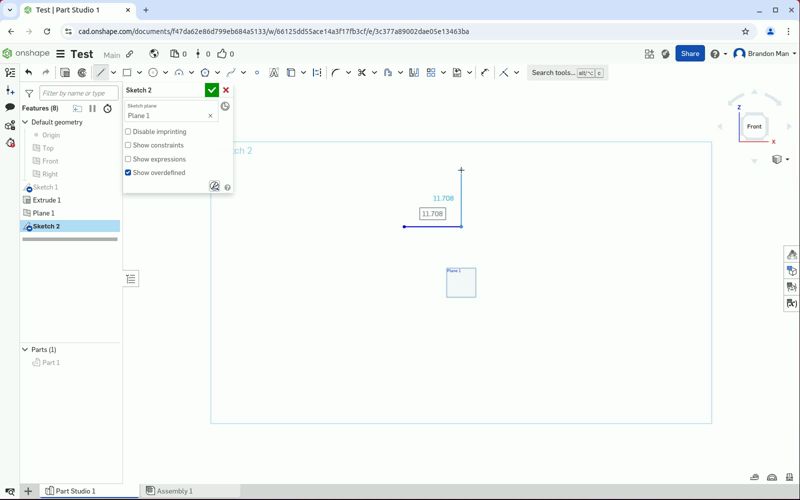
key_up(shift)
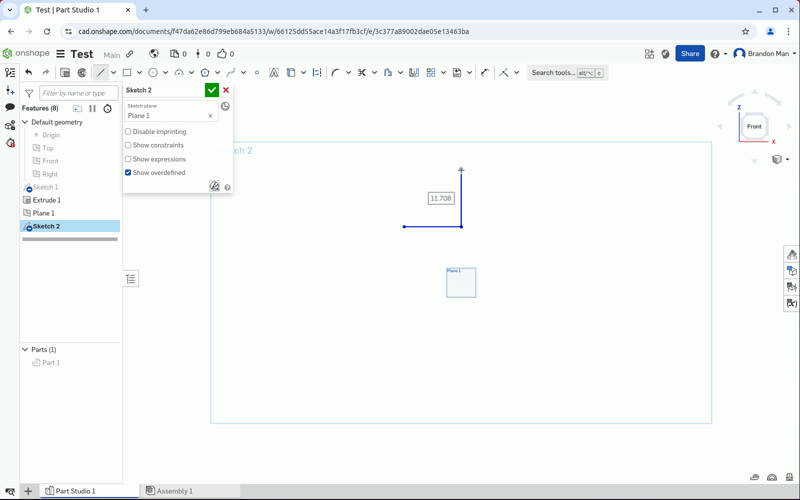
key_down(shift)
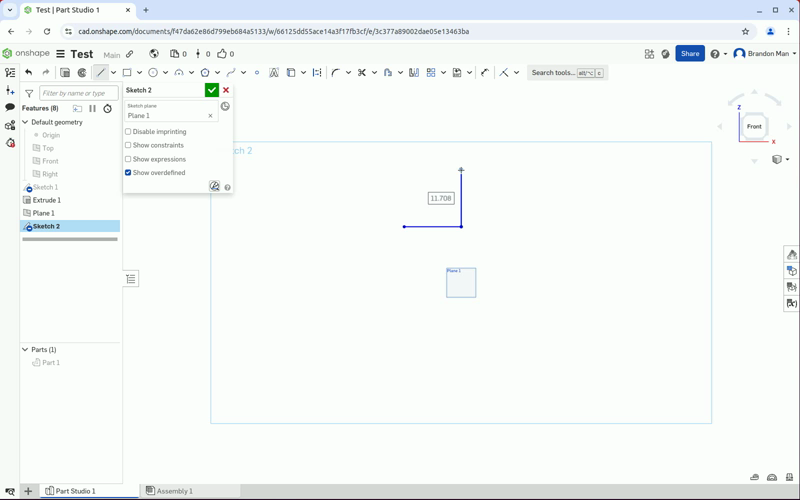
mouse_move(491, 169)
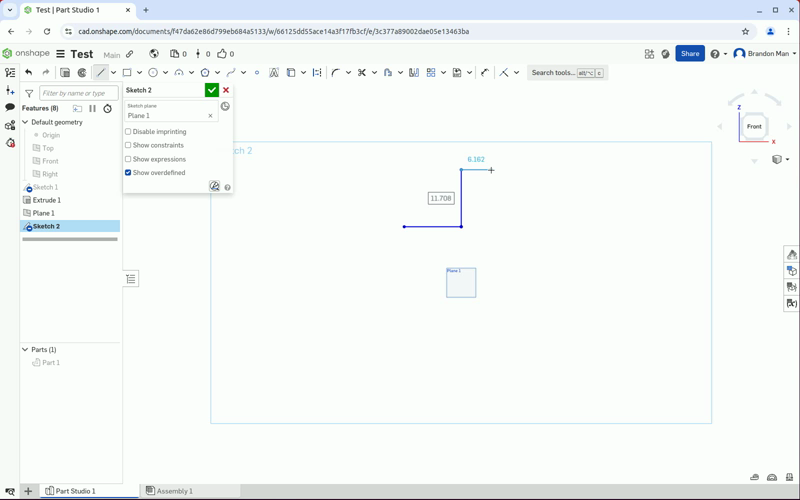
mouse_move(404, 169)
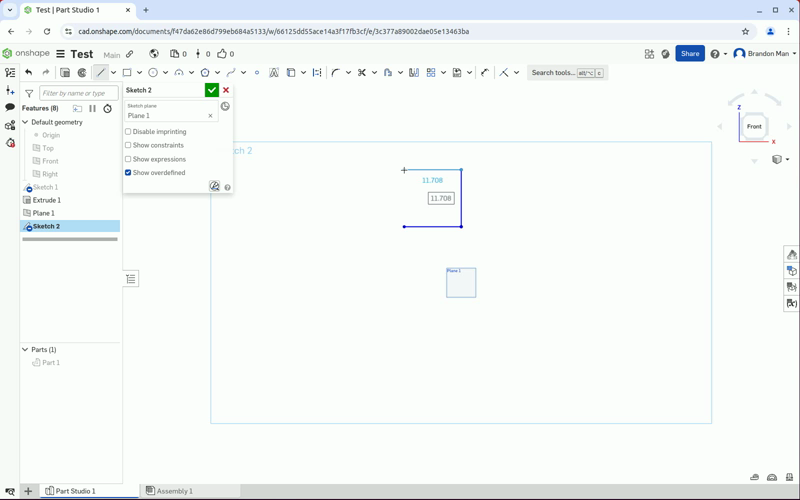
click(404, 169)
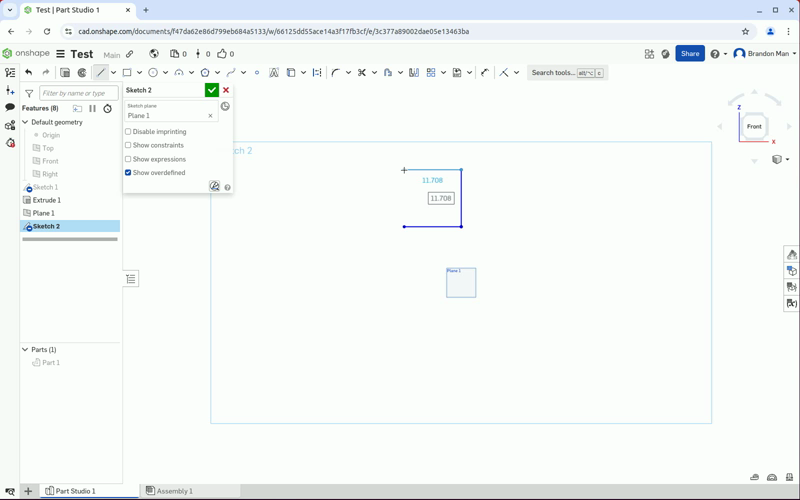
key_up(shift)
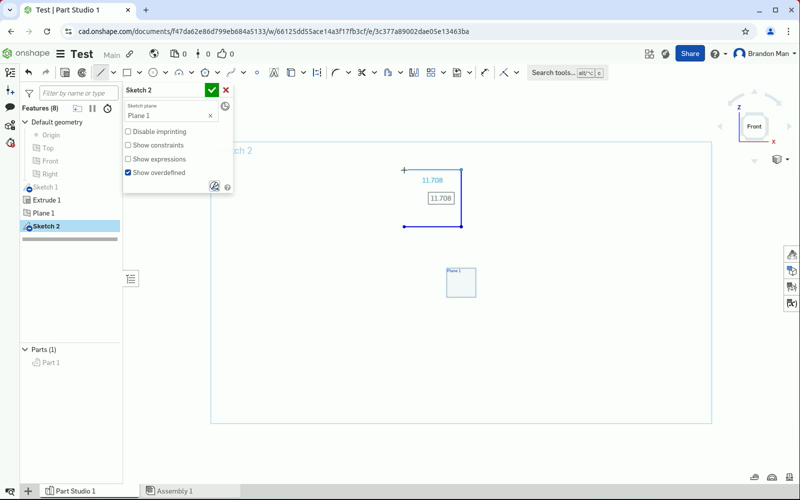
mouse_move(434, 169)
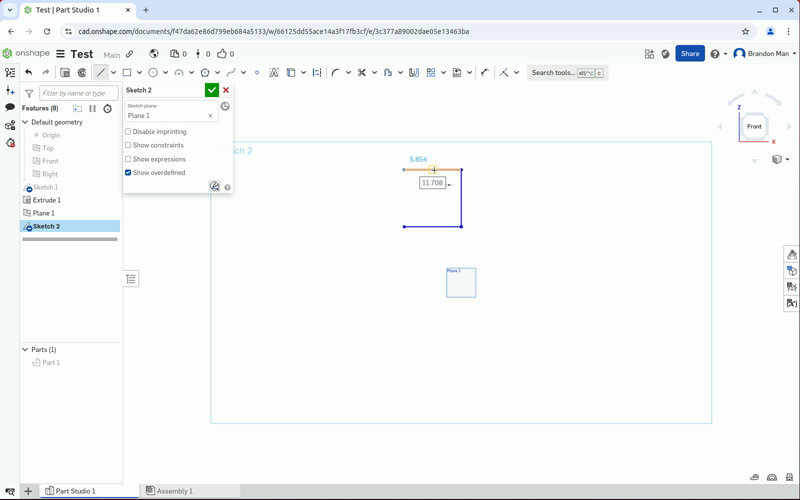
key_down(shift)
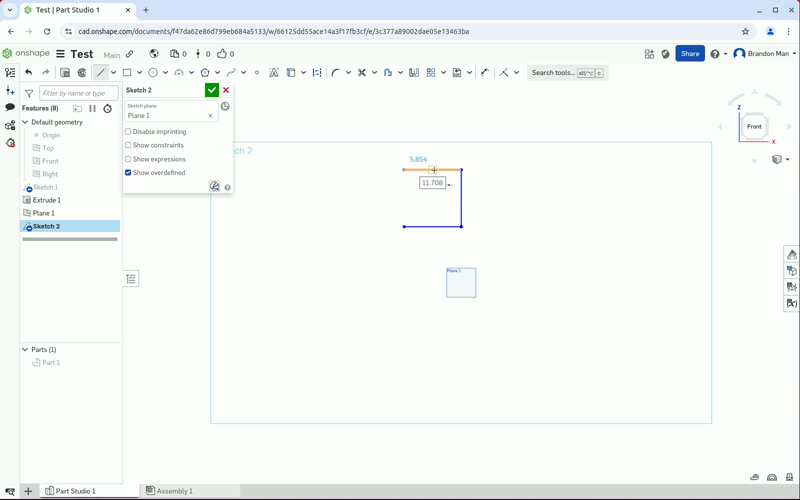
mouse_move(404, 226)
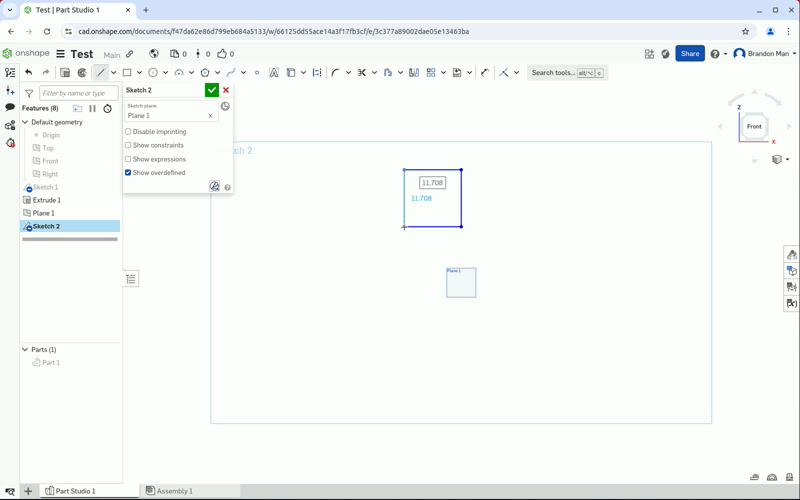
key_up(shift)
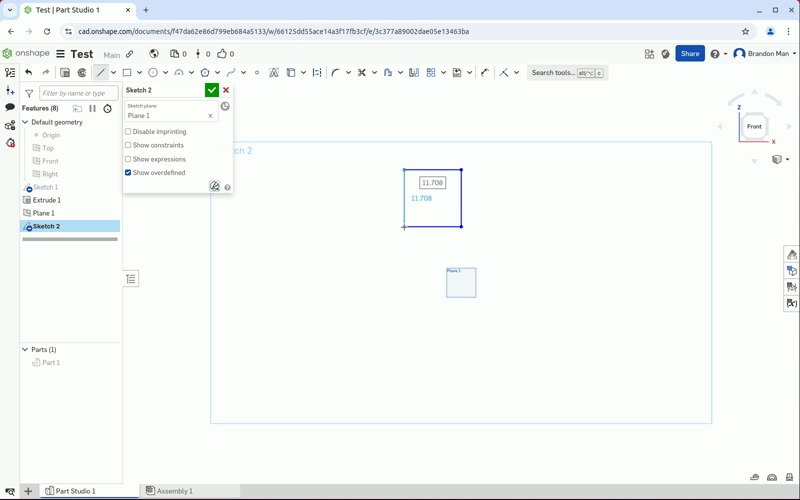
click(404, 226)
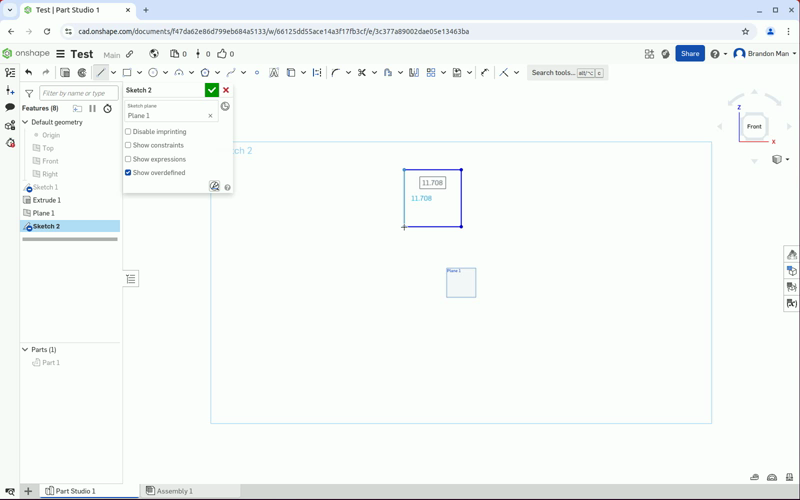
key(esc)
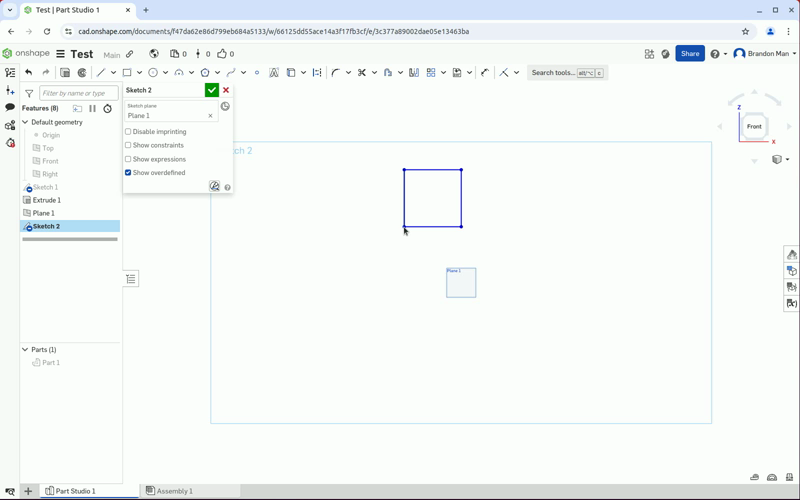
mouse_move(433, 185)
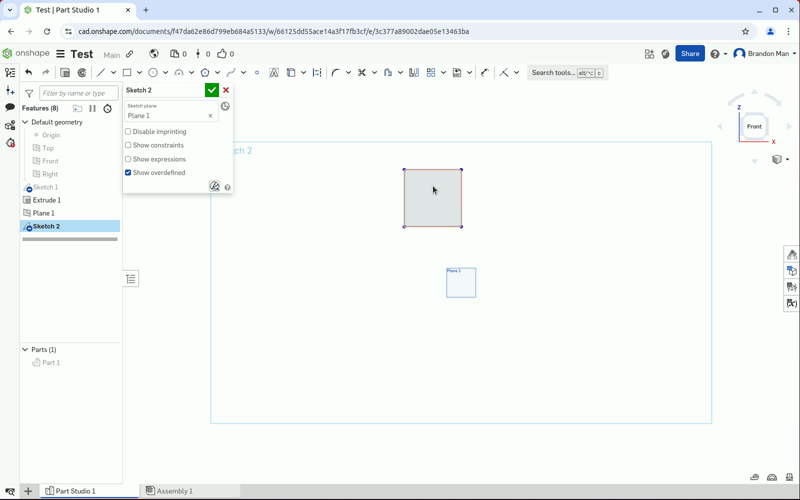
click(433, 185)
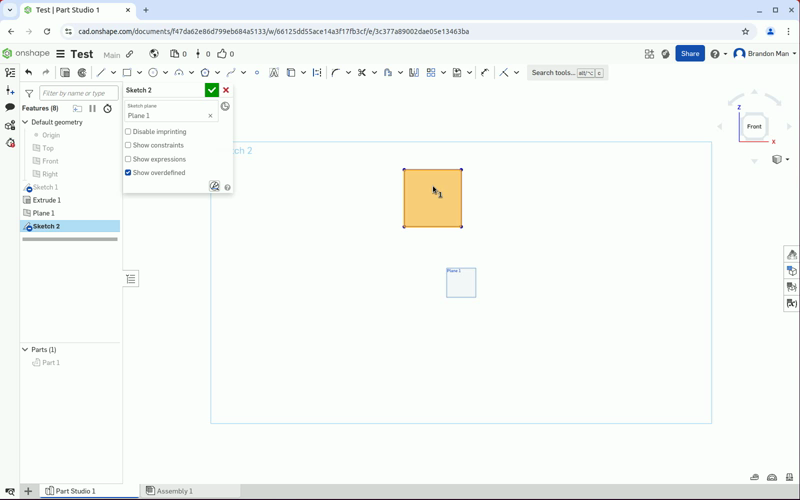
mouse_move(73, 352)
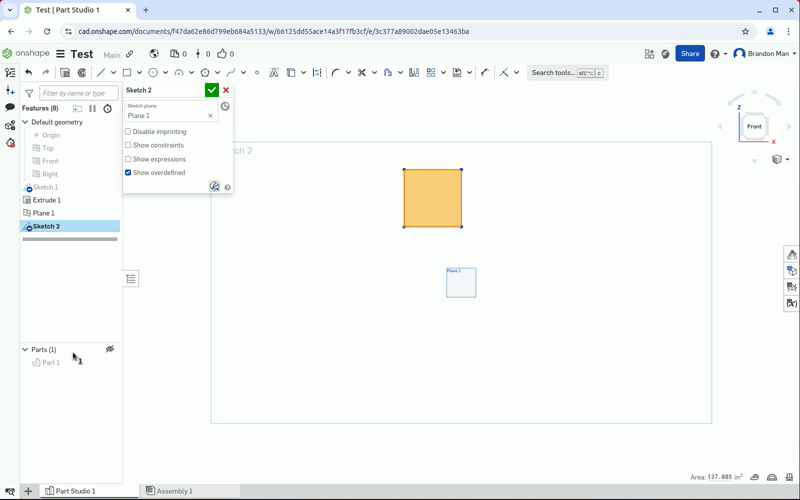
key(shift+y)
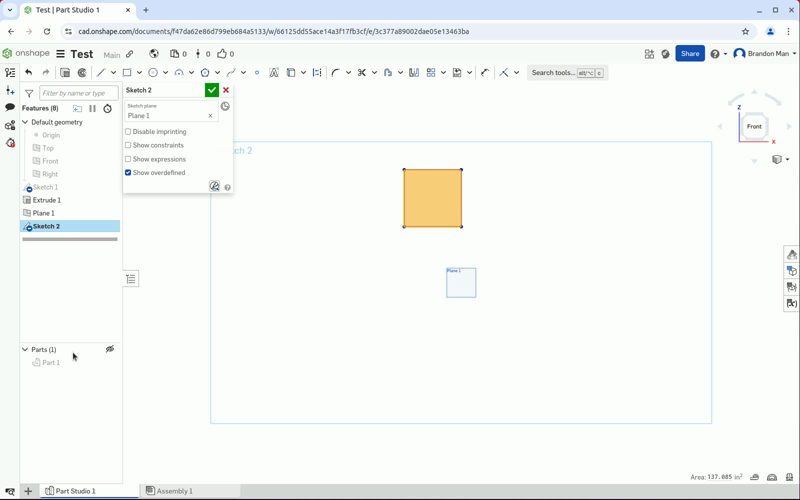
key(shift+e)
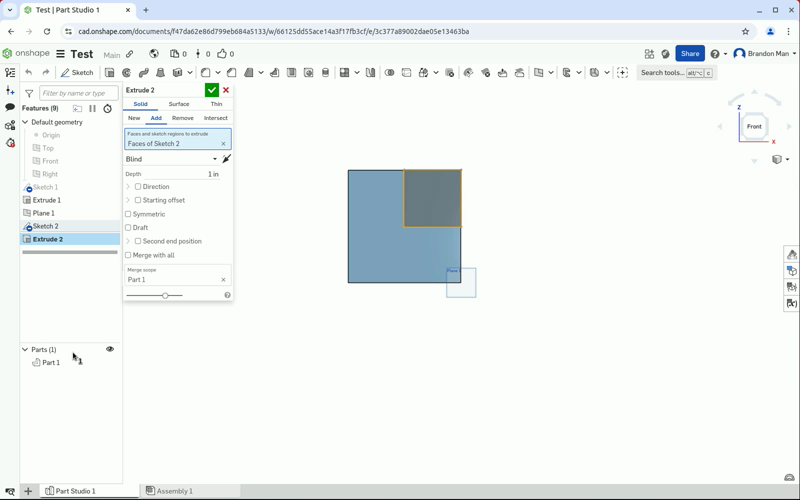
mouse_move(143, 106)
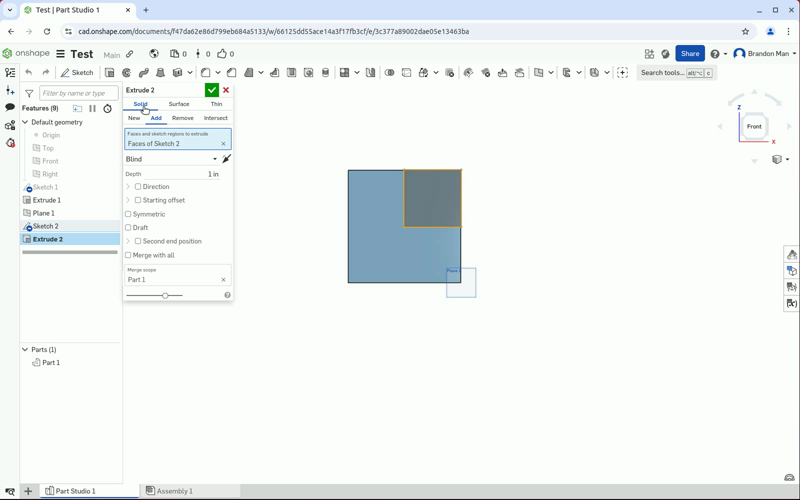
click(143, 106)
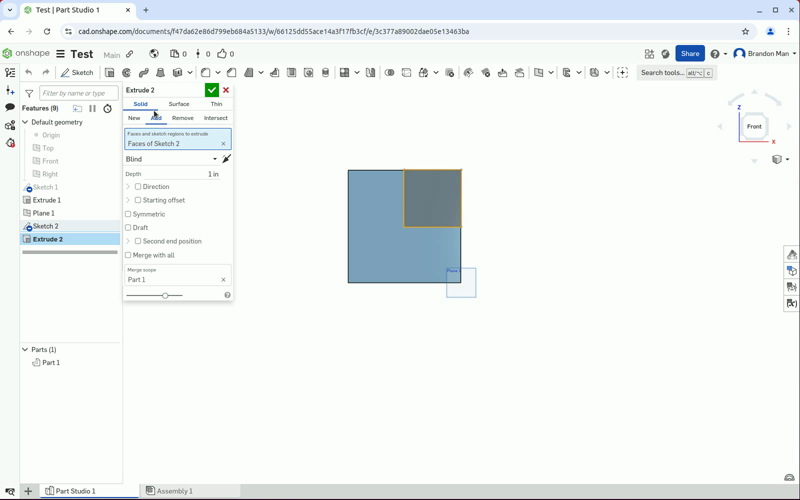
mouse_move(186, 120)
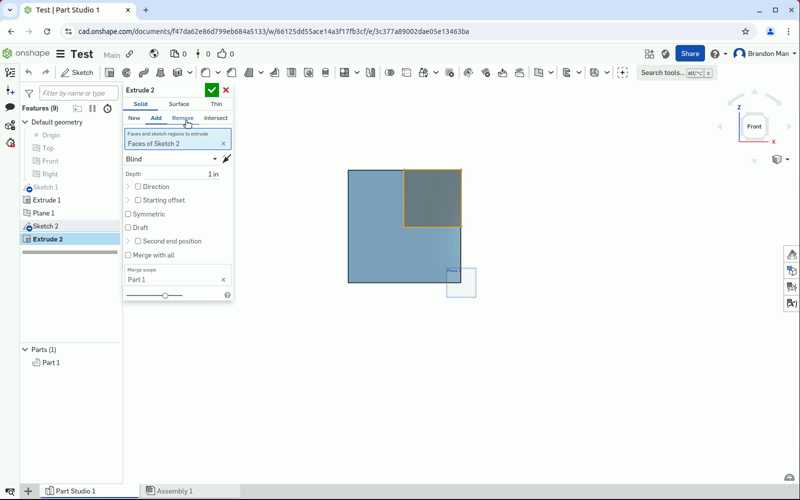
click(186, 120)
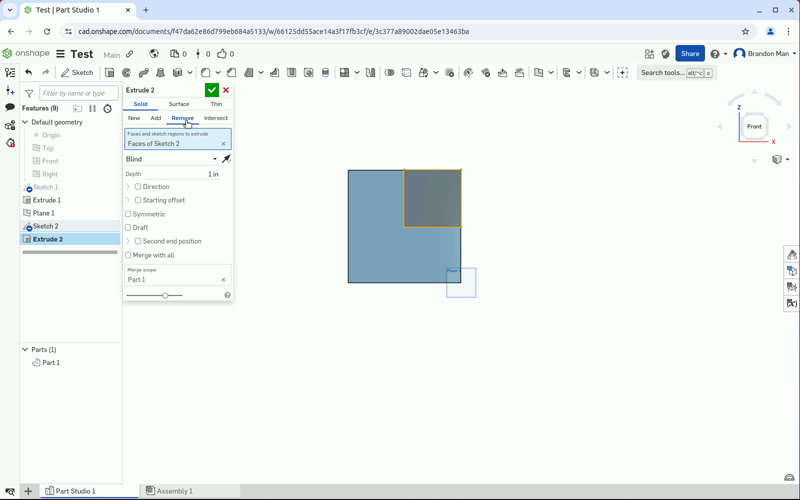
key(tab, 4)
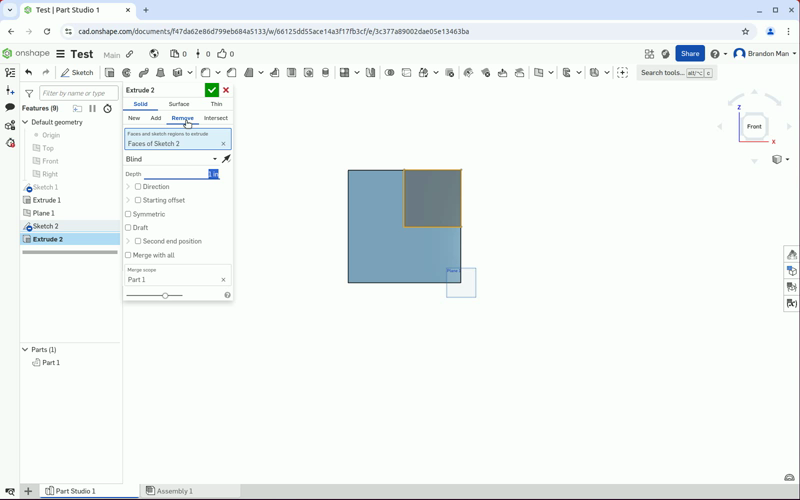
text(11.554)
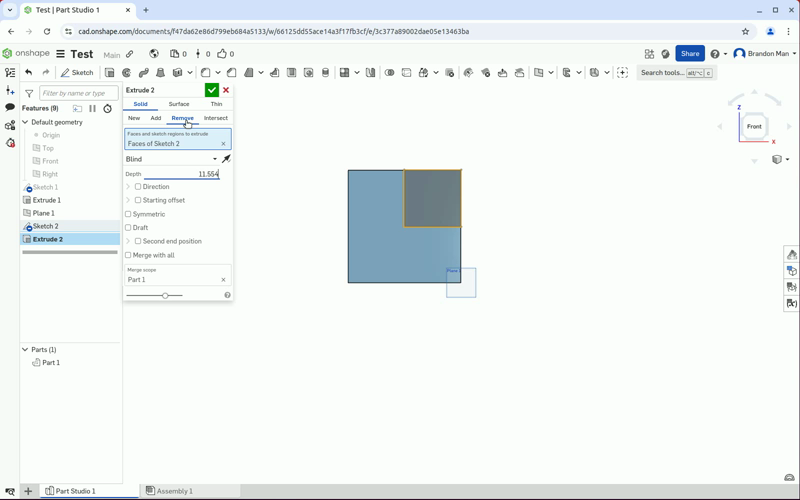
key(tab, 6)
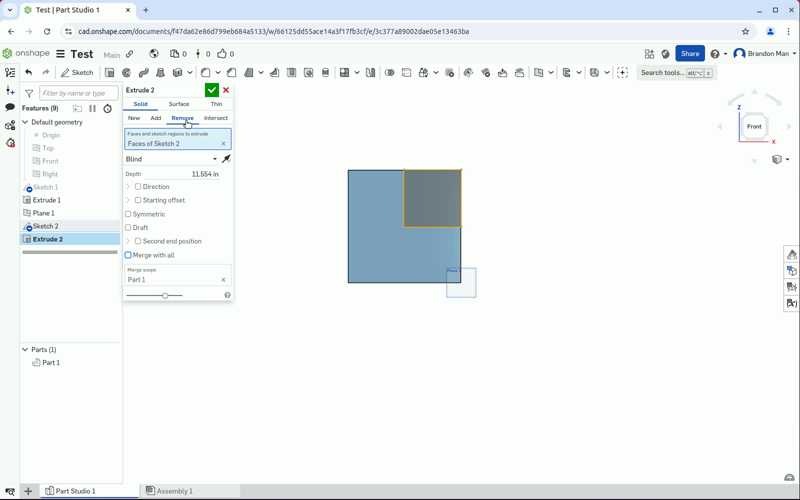
key(space)
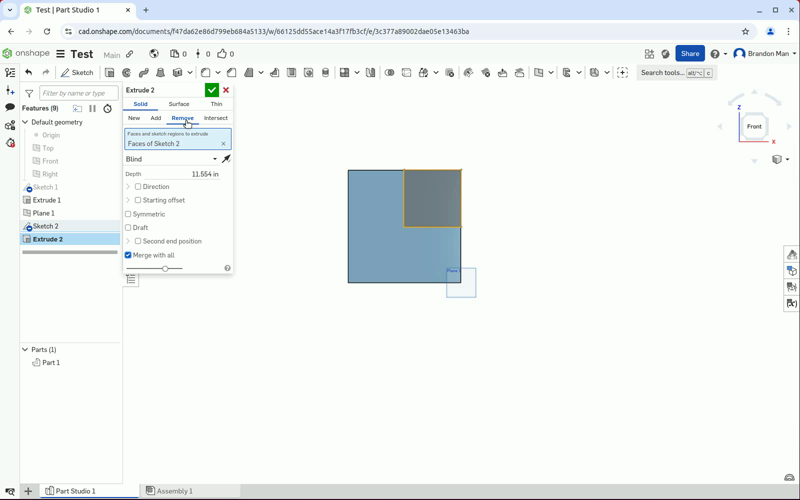
key(enter)
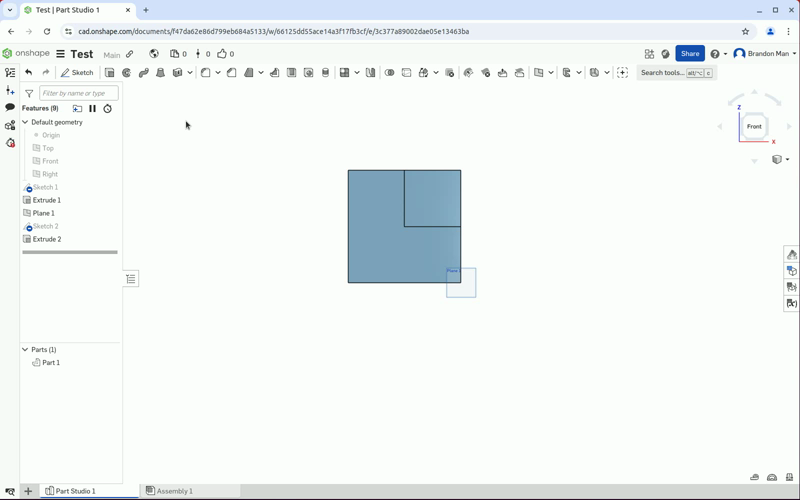
key(shift+h)
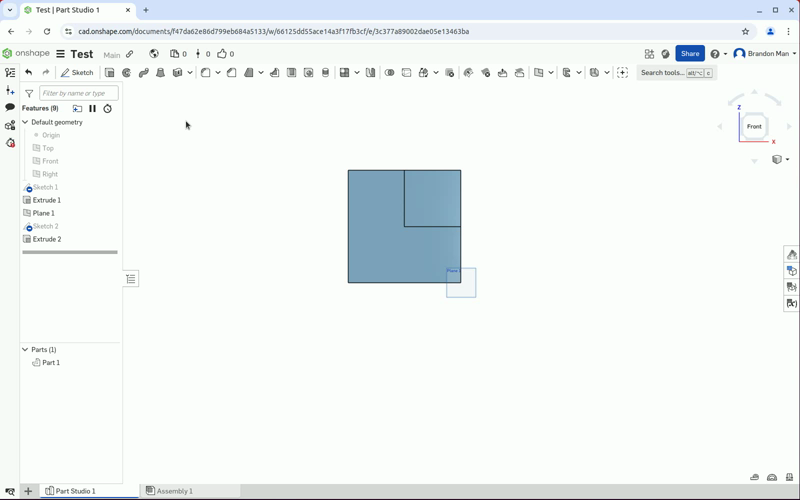
key(shift+h)
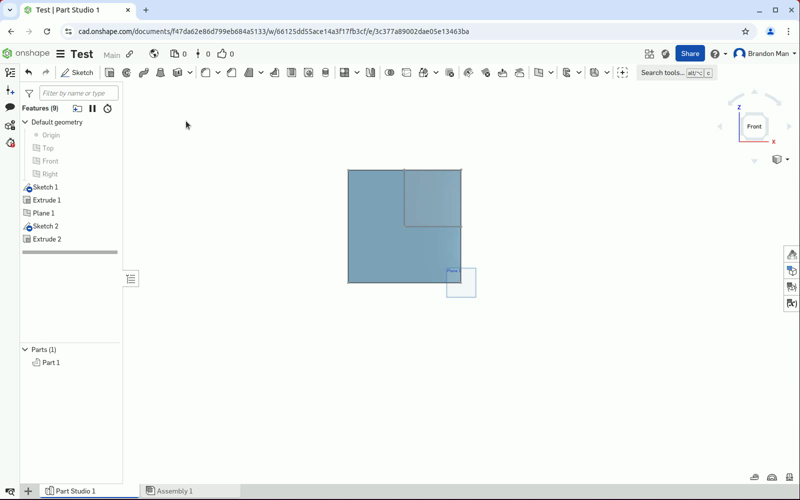
key(shift+7)
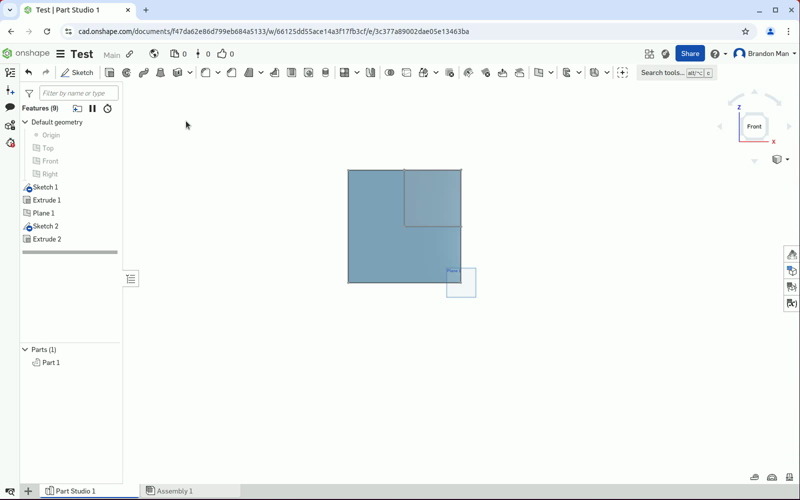
key(left, 2)
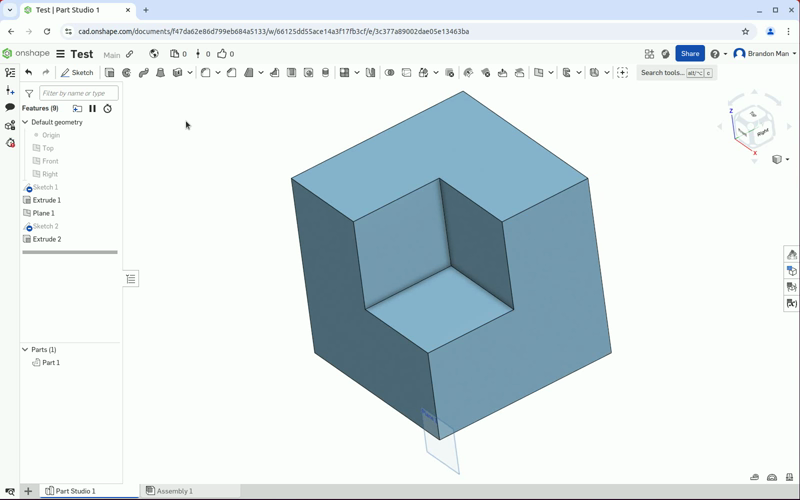
key(down, 2)
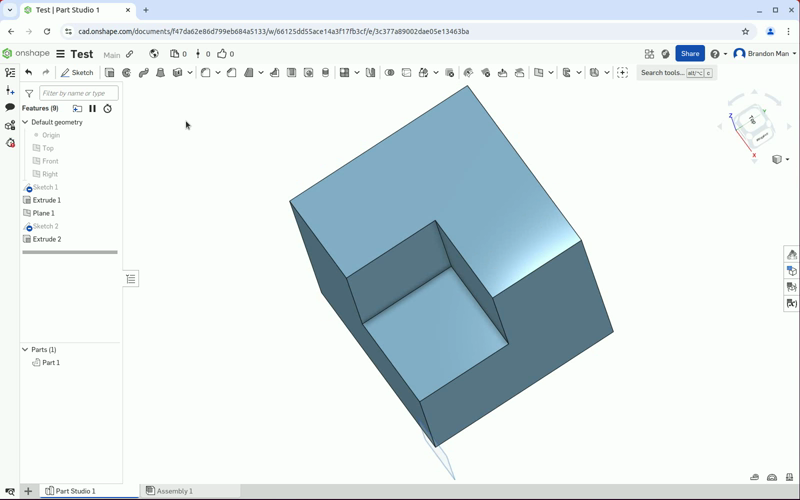
key(up, 2)
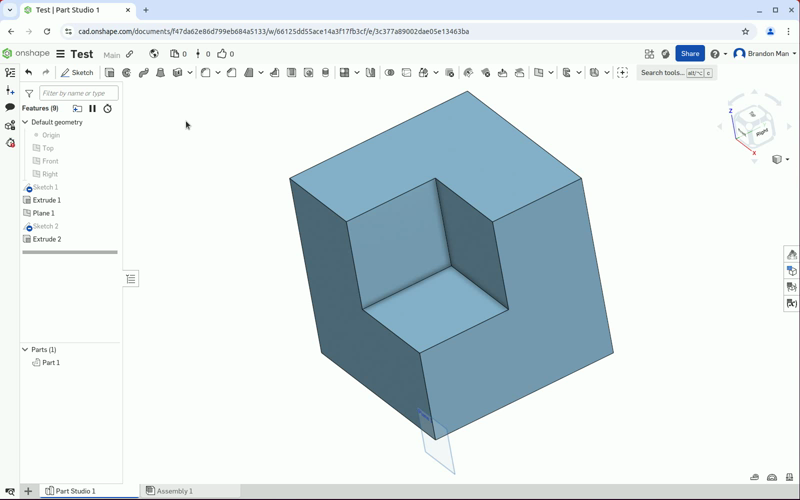
key(right, 2)
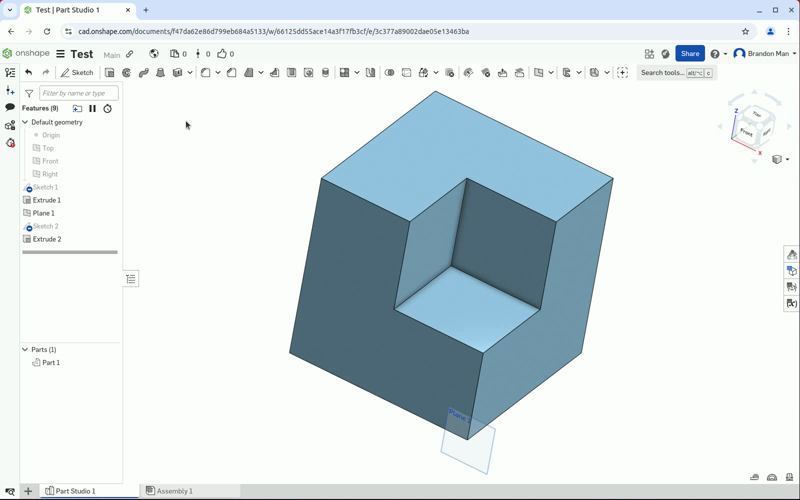
mouse_move(73, 189)
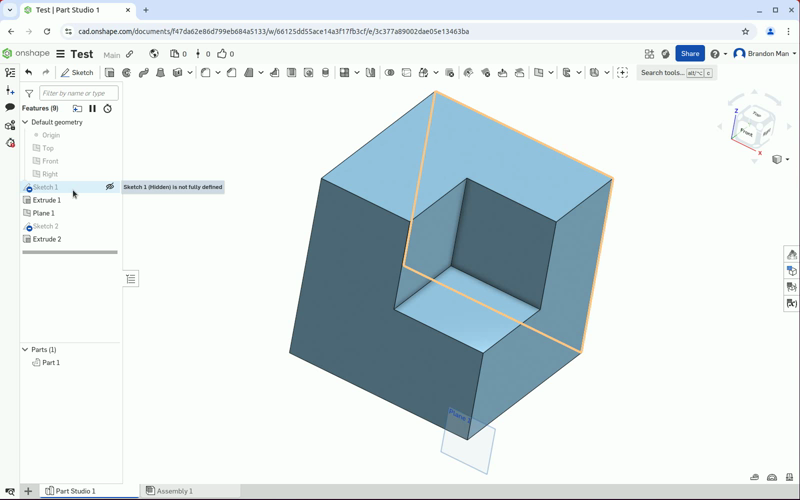
click(73, 189)